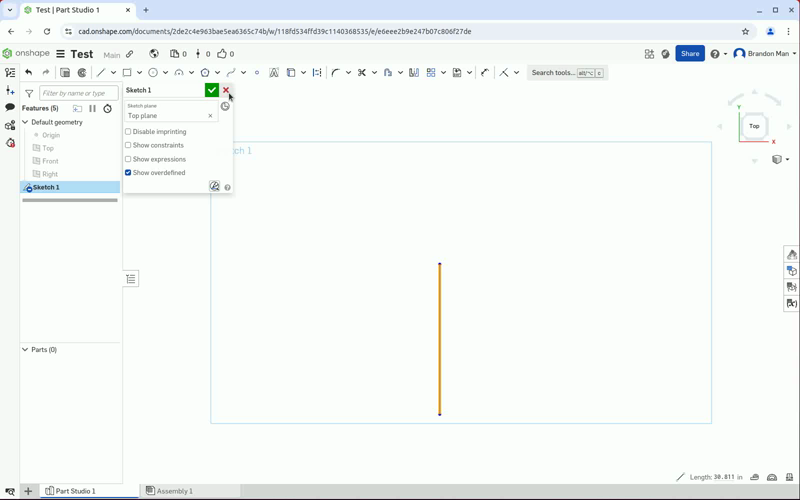
key(shift+h)
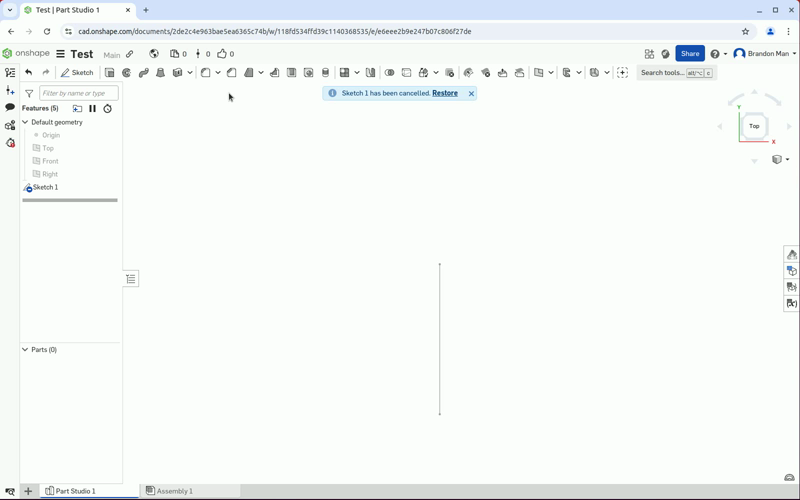
mouse_move(73, 352)
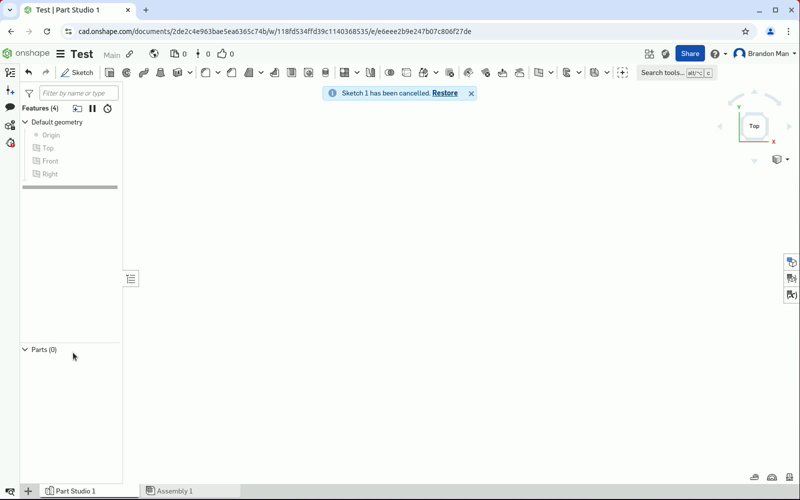
key(y)
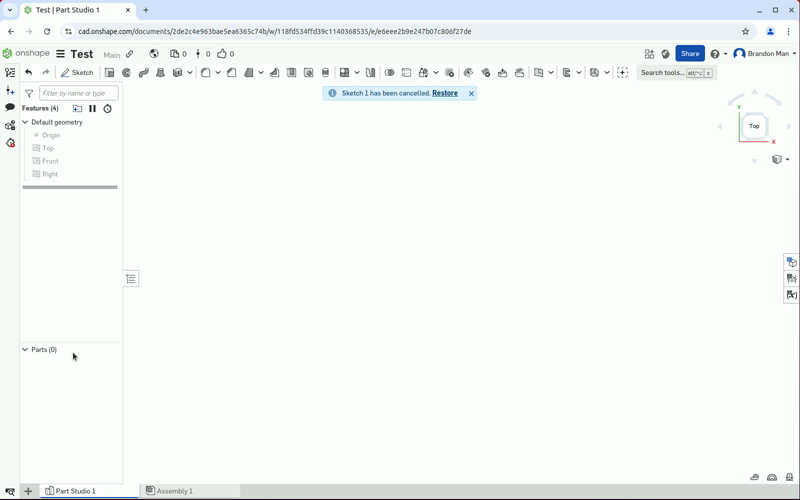
key(shift+p)
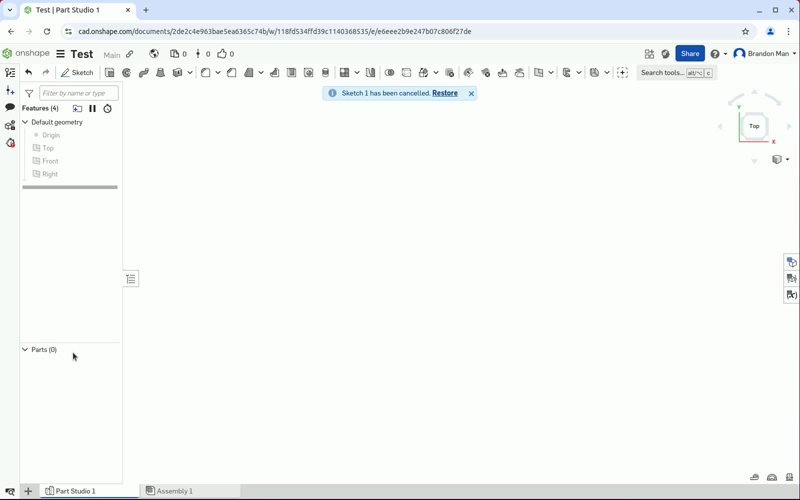
key(space)
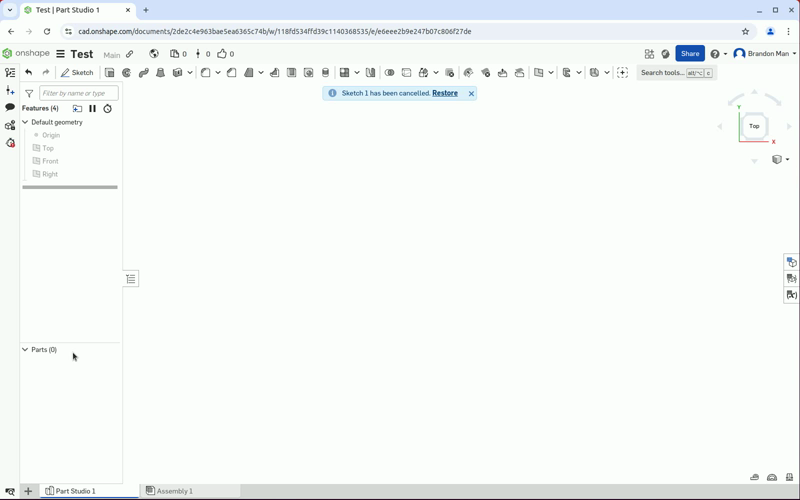
key_down(shift)
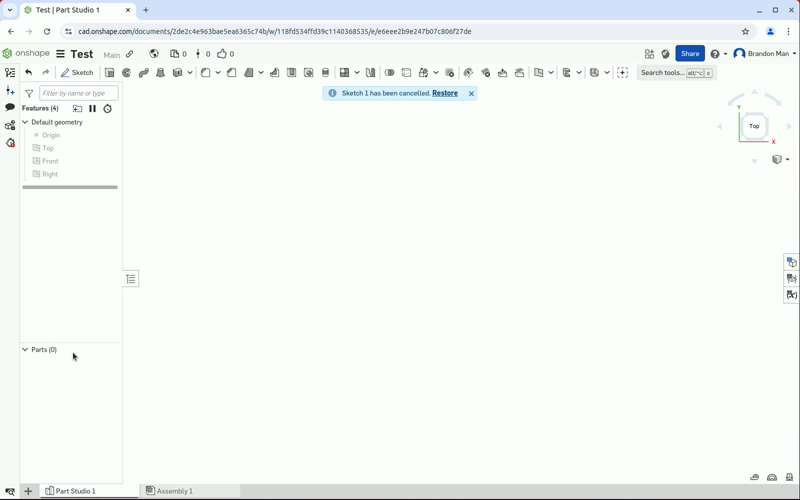
key(up)
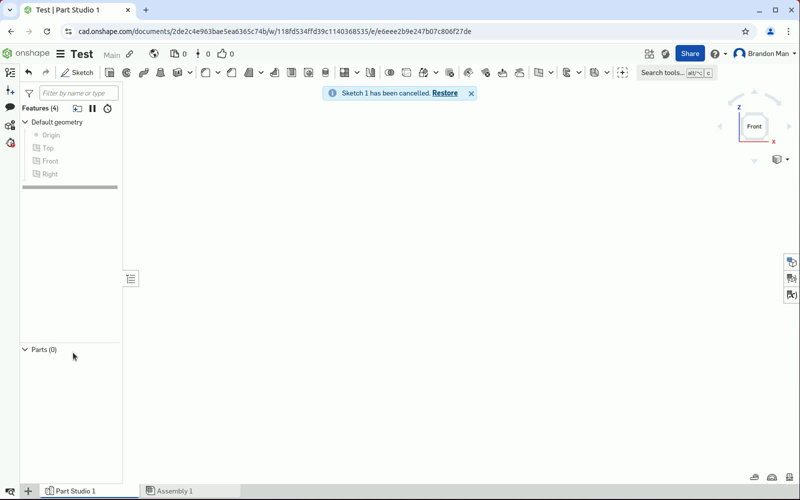
key_up(shift)
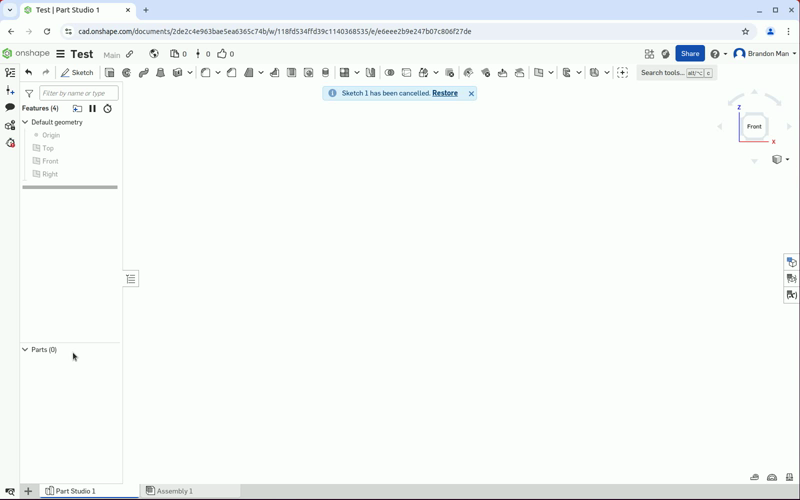
mouse_move(73, 352)
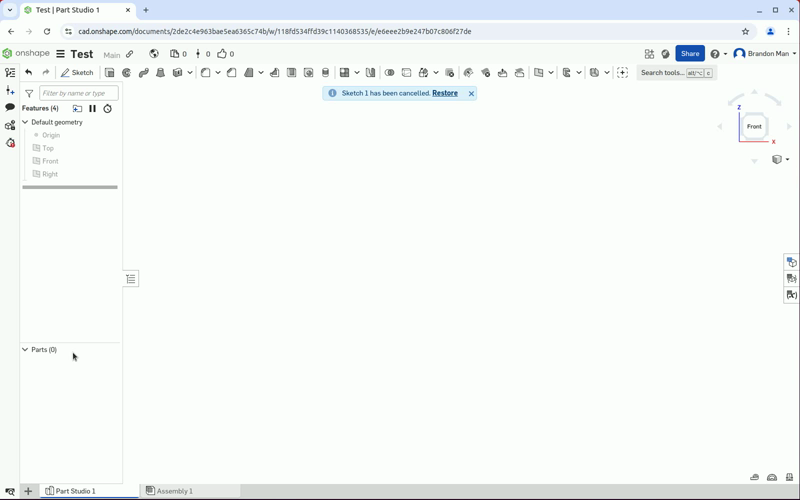
key(shift+y)
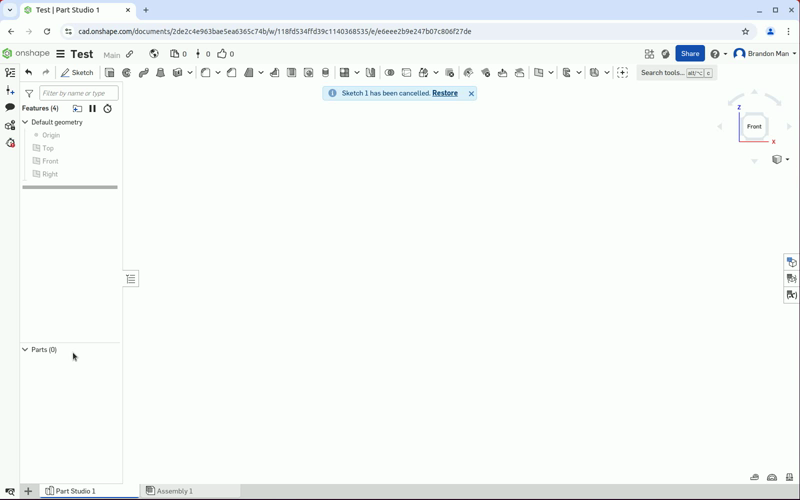
key(shift+s)
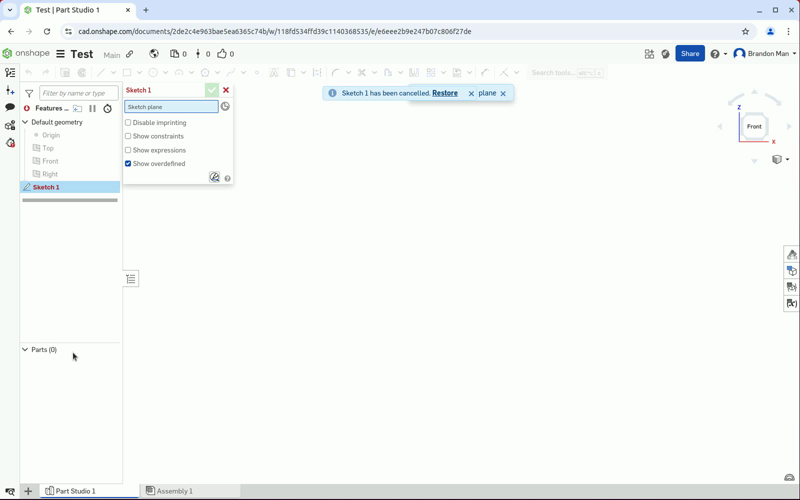
mouse_move(73, 163)
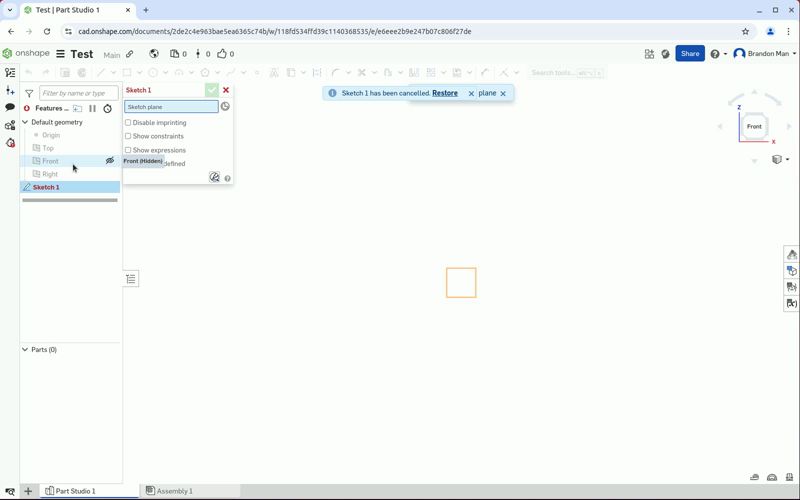
click(73, 163)
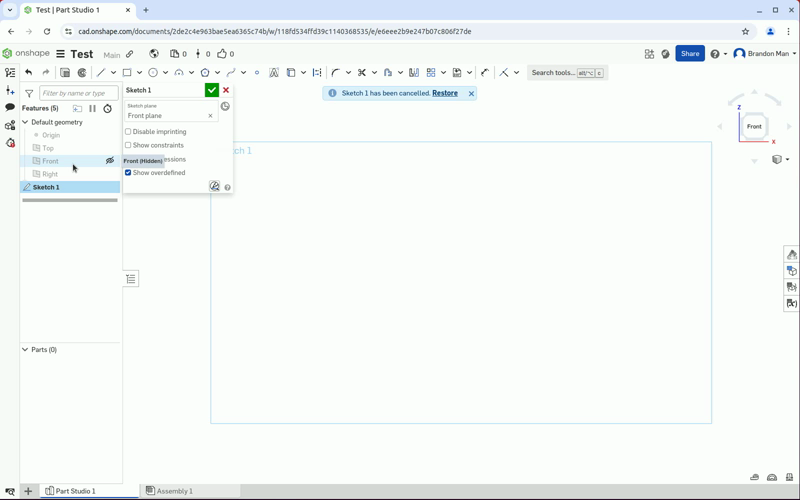
mouse_move(73, 352)
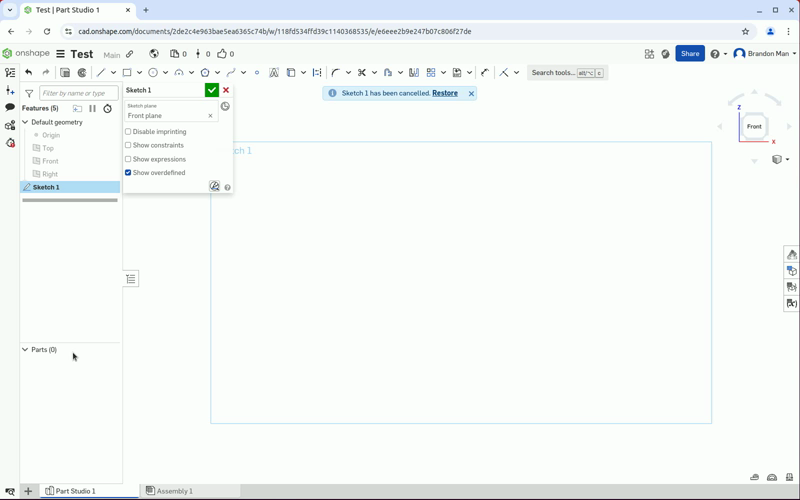
key(y)
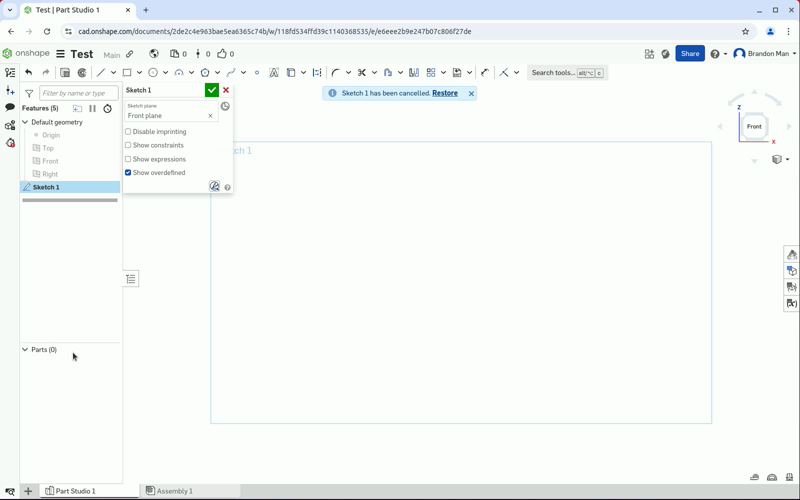
key(l)
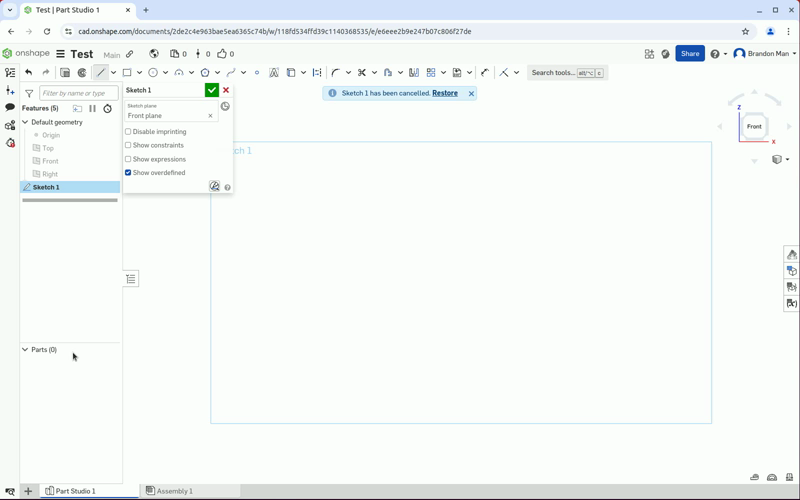
key_down(shift)
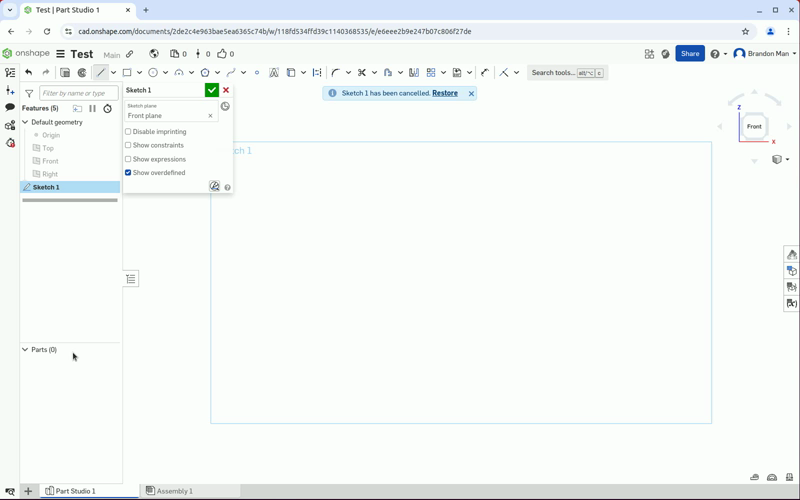
mouse_move(348, 348)
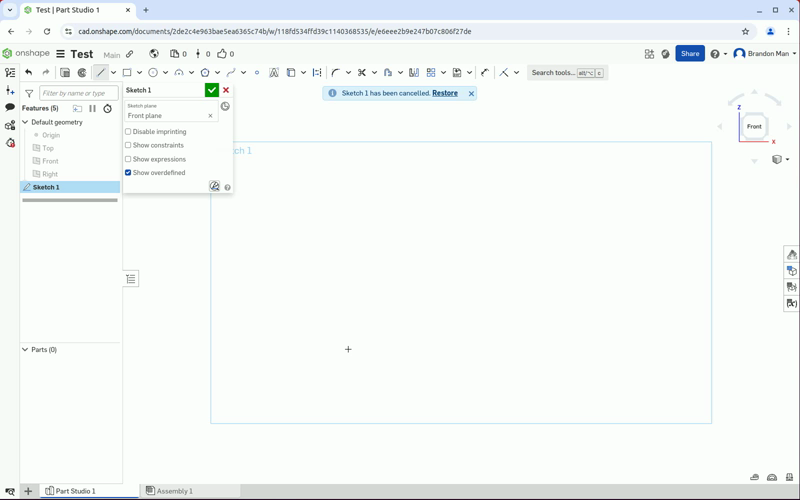
click(348, 348)
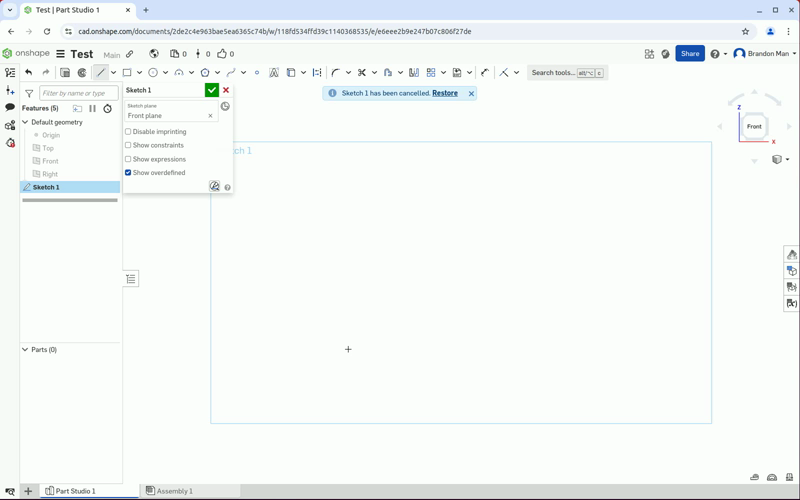
key_up(shift)
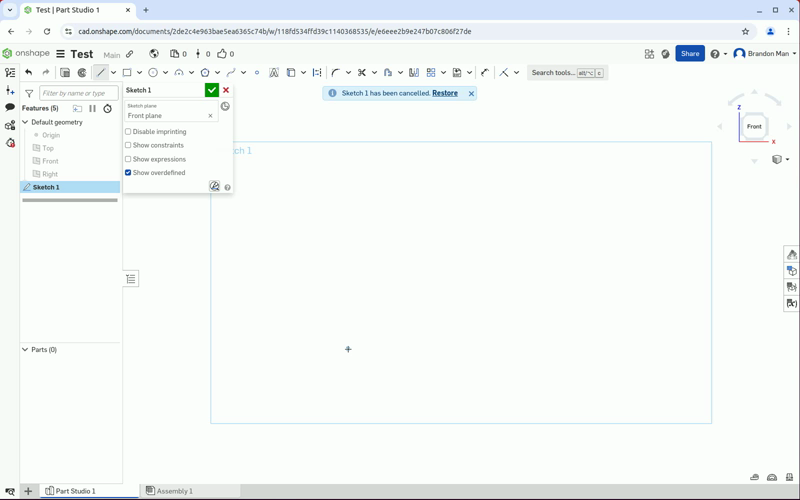
key_down(shift)
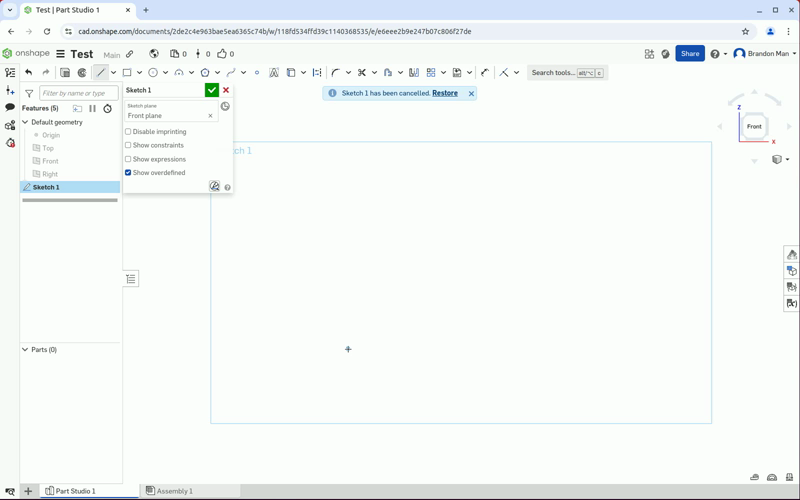
mouse_move(572, 348)
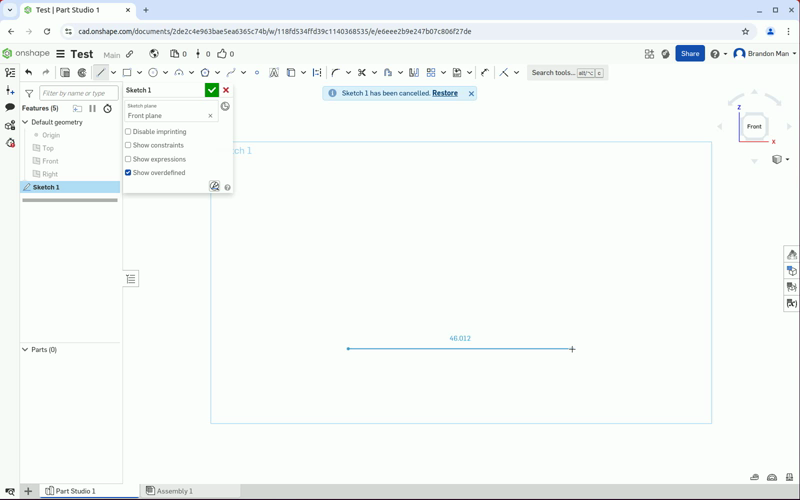
click(572, 348)
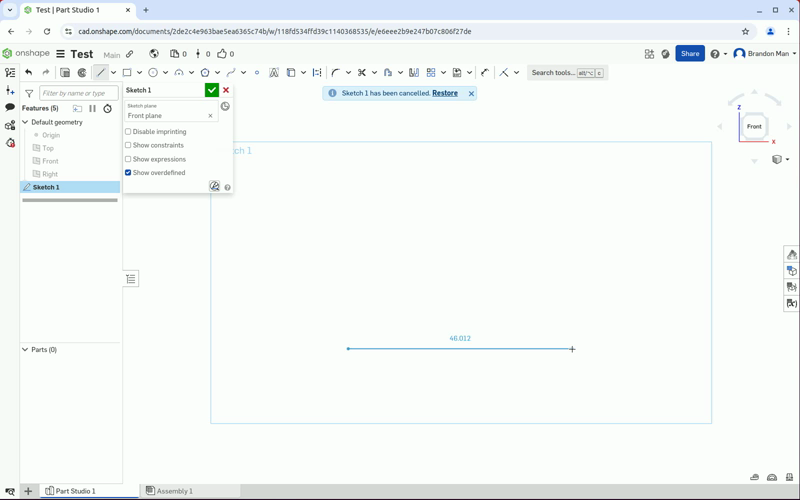
key_up(shift)
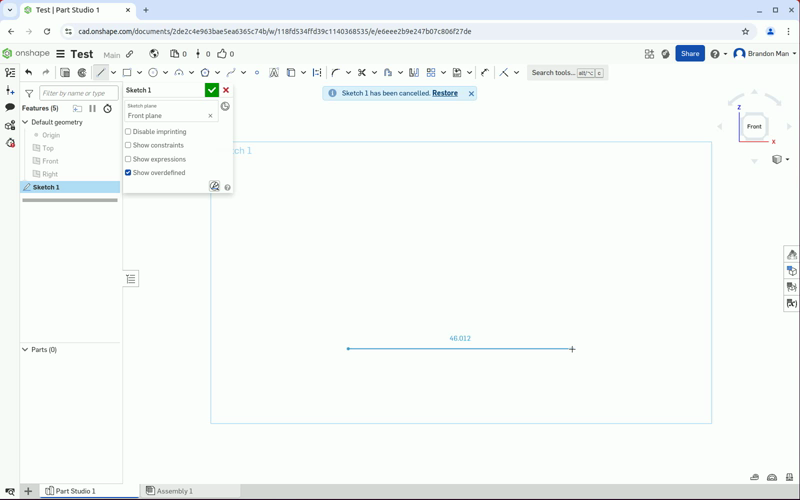
key_down(shift)
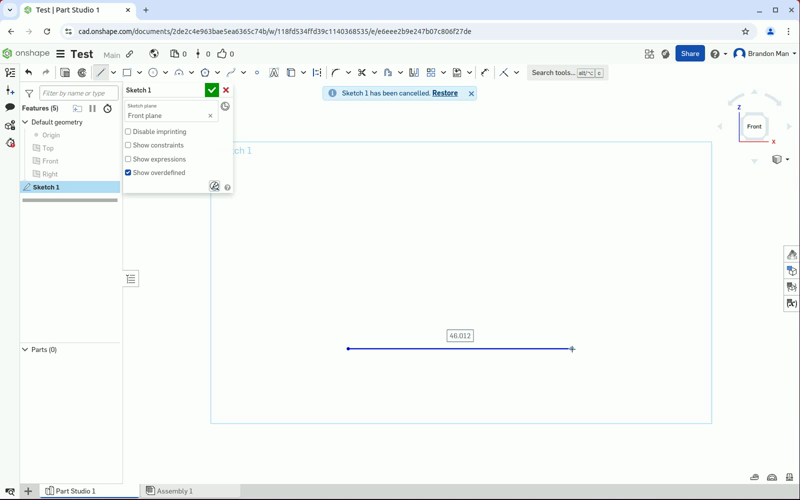
mouse_move(572, 219)
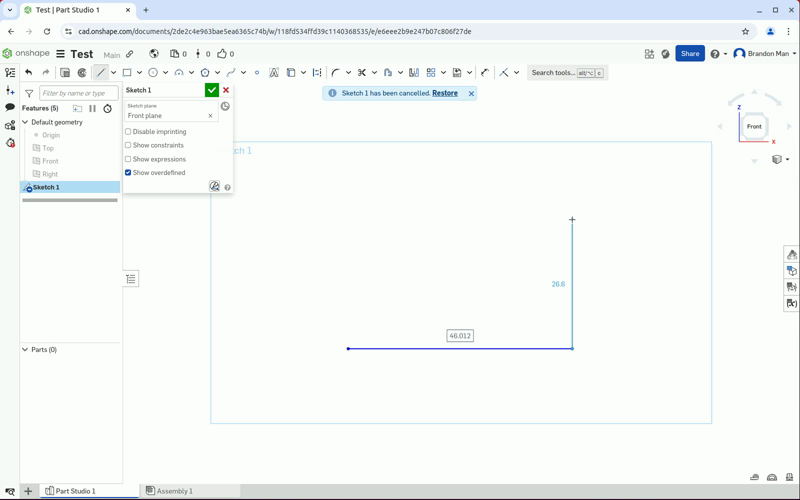
click(572, 219)
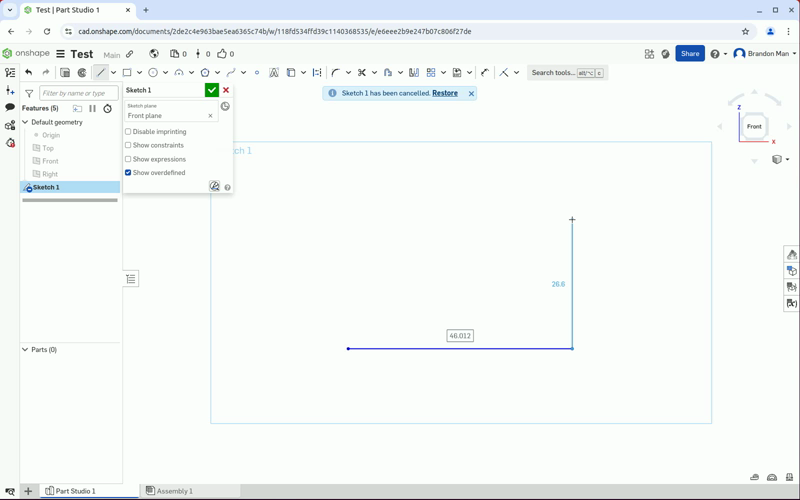
key_up(shift)
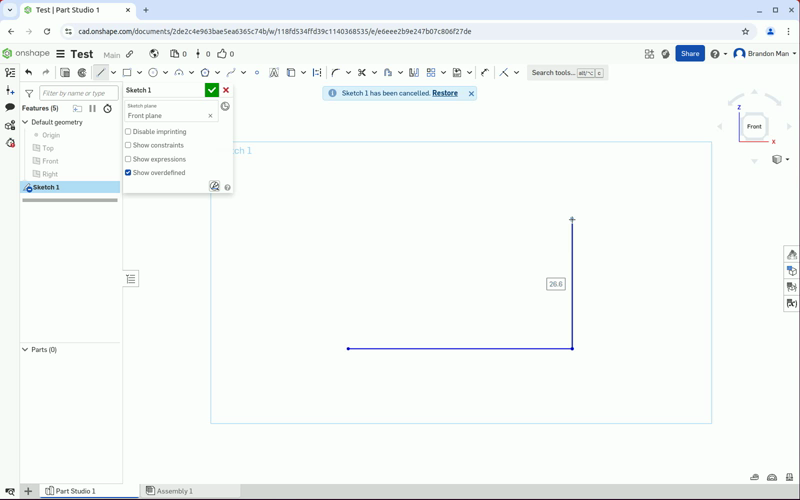
key_down(shift)
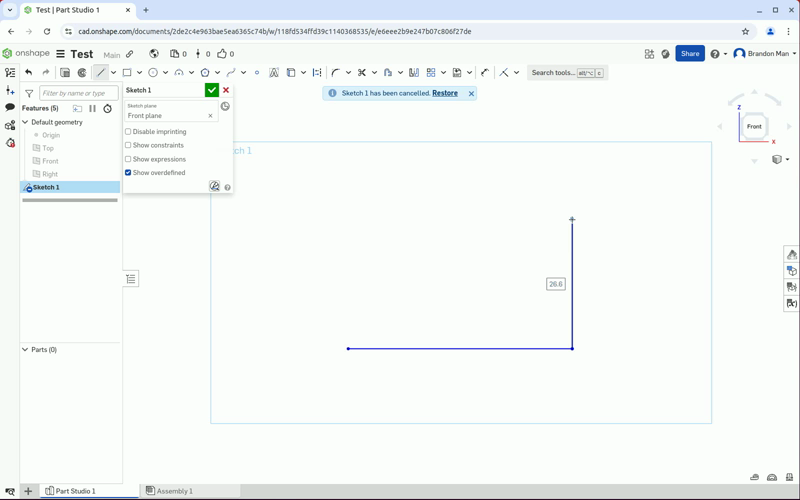
mouse_move(348, 219)
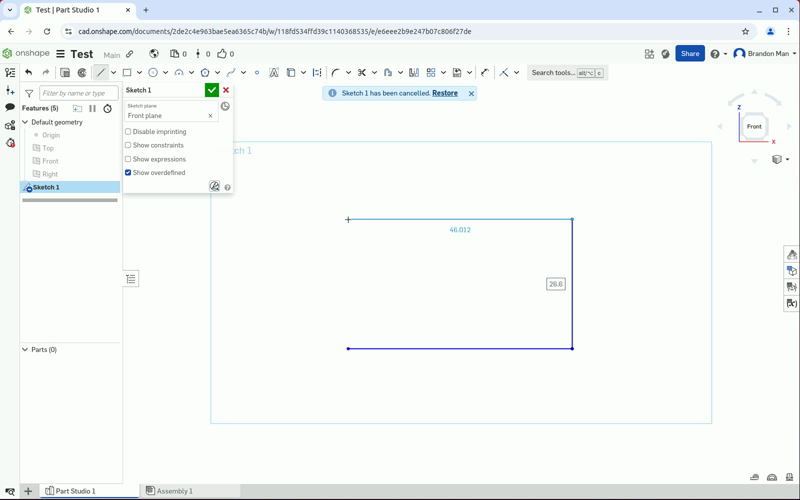
click(348, 219)
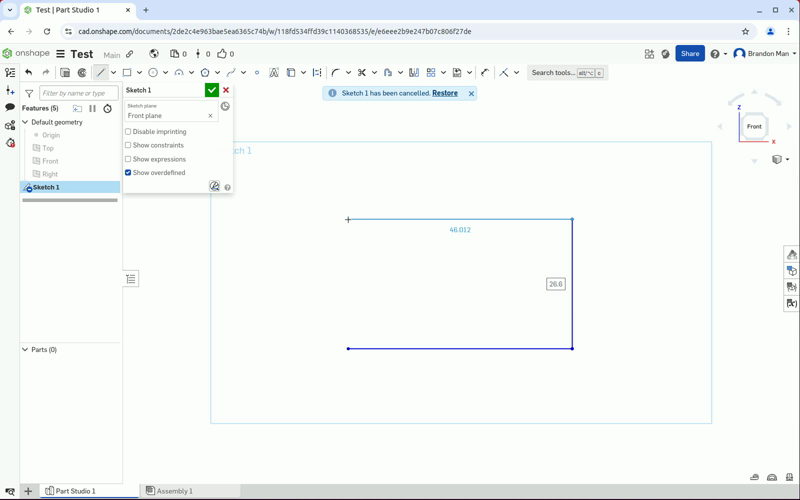
key_up(shift)
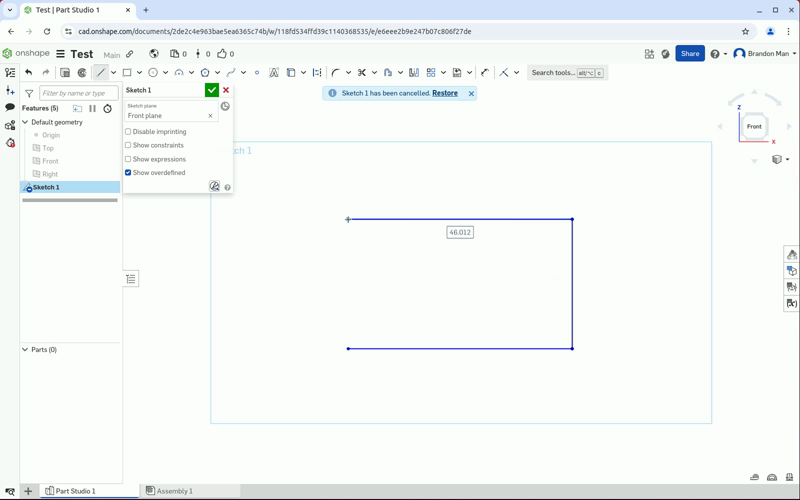
key_down(shift)
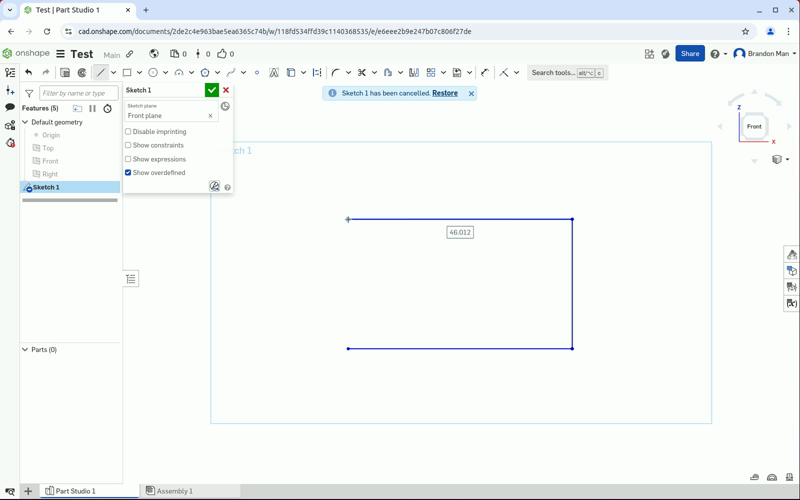
mouse_move(348, 348)
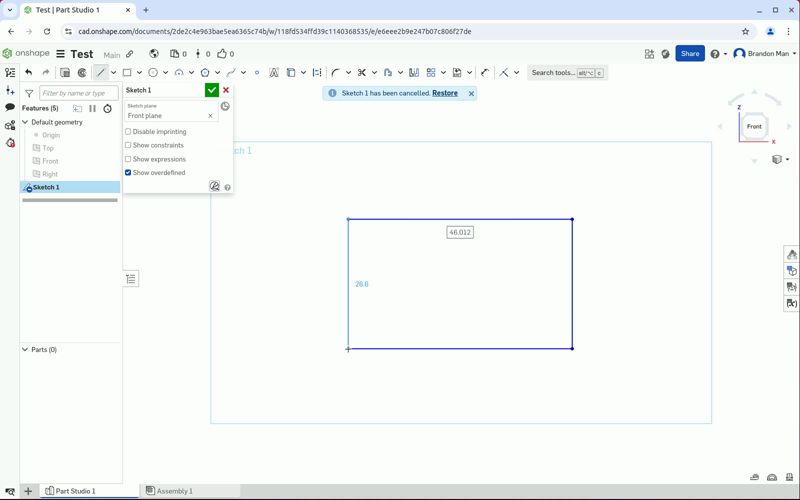
key_up(shift)
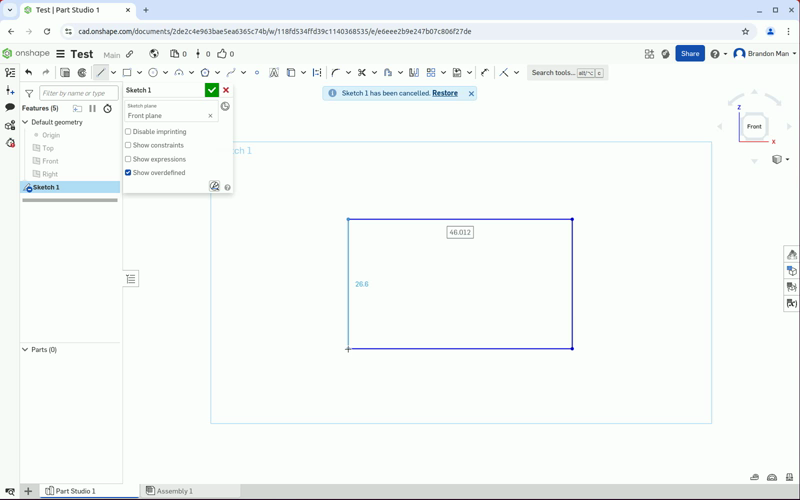
click(348, 348)
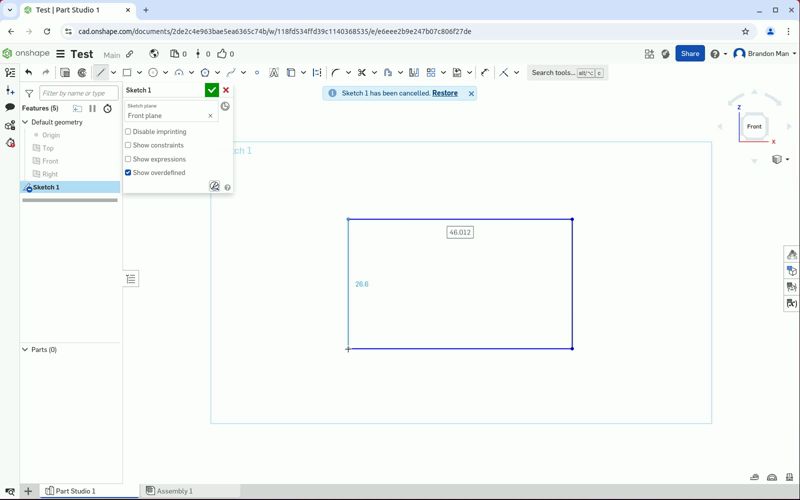
key(esc)
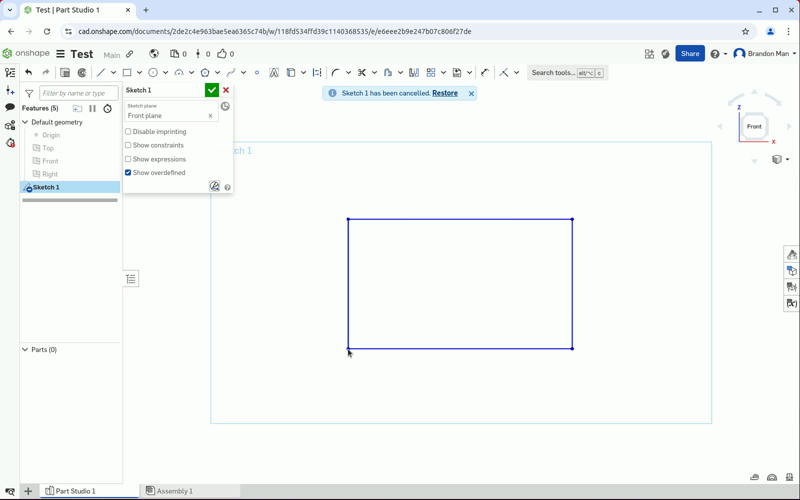
mouse_move(459, 294)
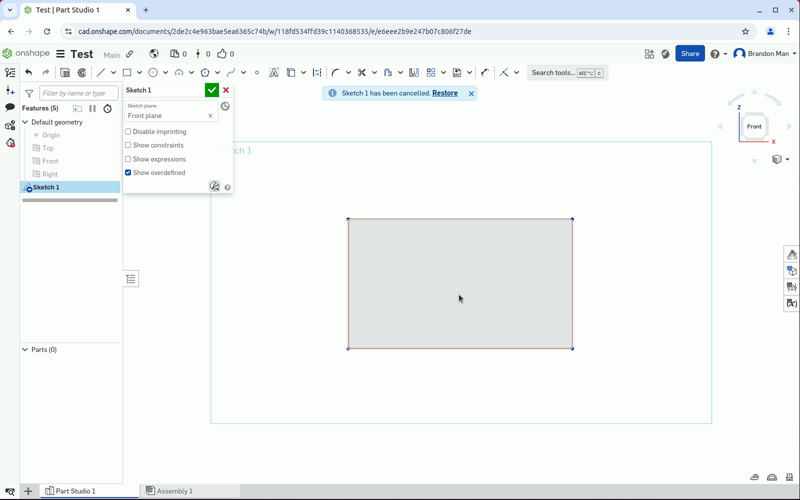
click(459, 294)
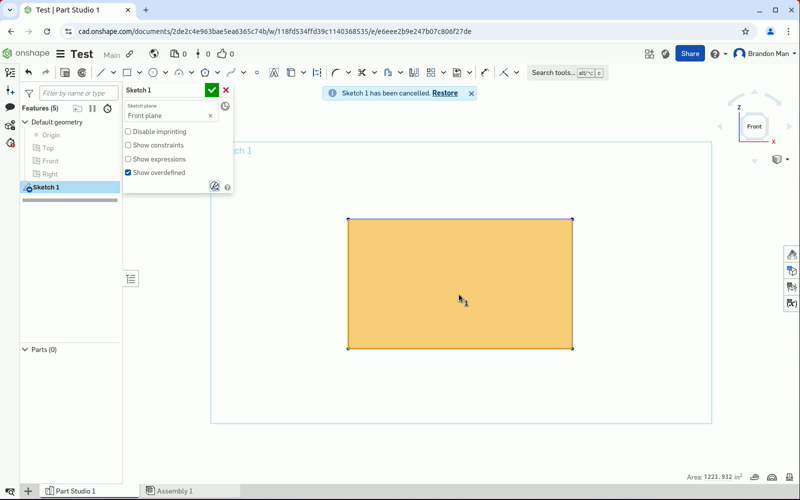
mouse_move(73, 352)
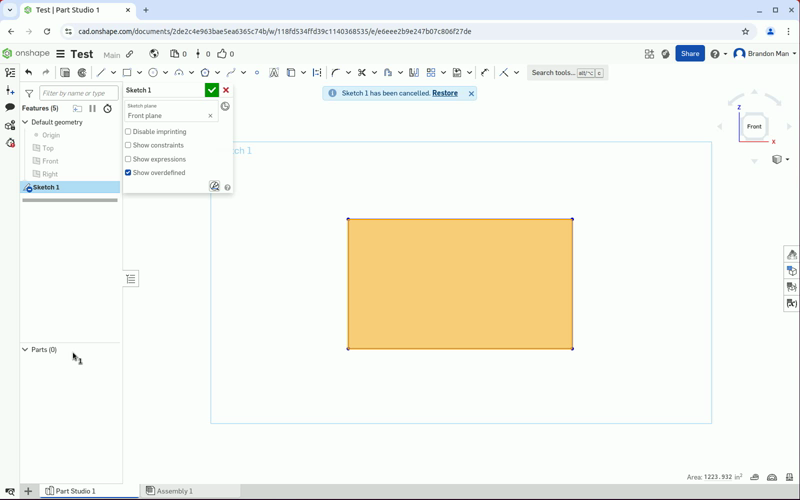
key(shift+y)
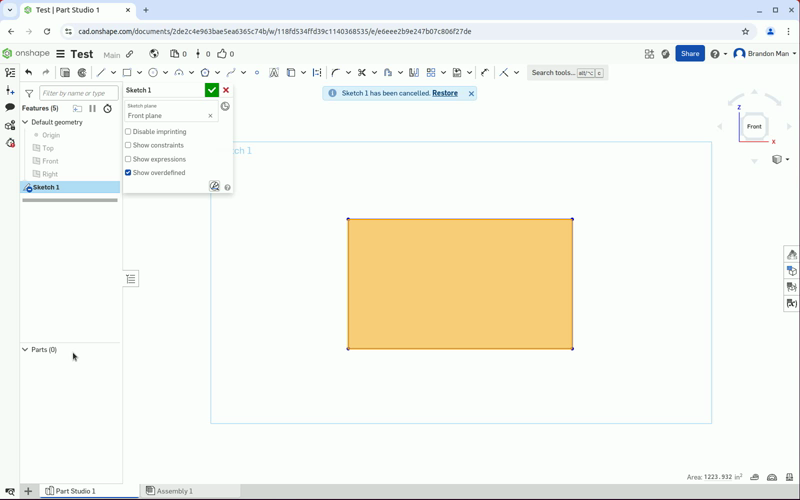
key(shift+e)
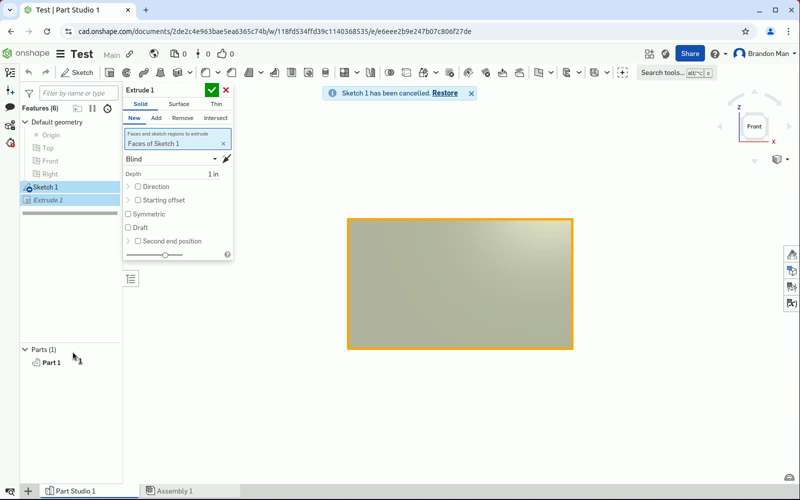
mouse_move(143, 106)
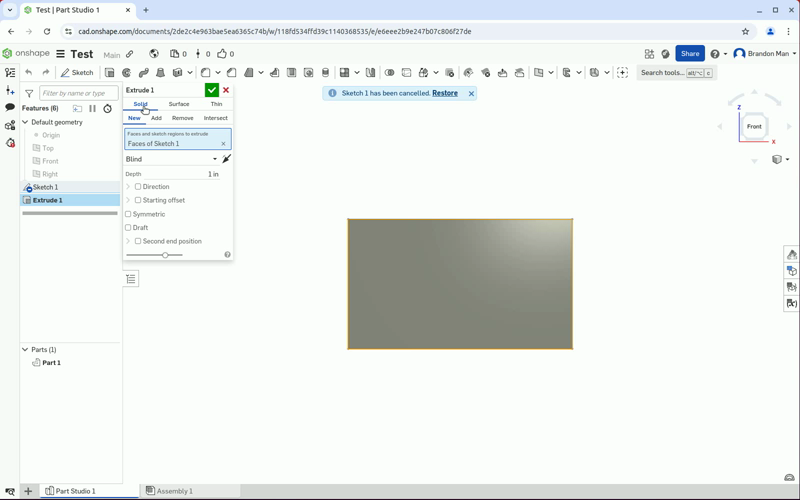
click(143, 106)
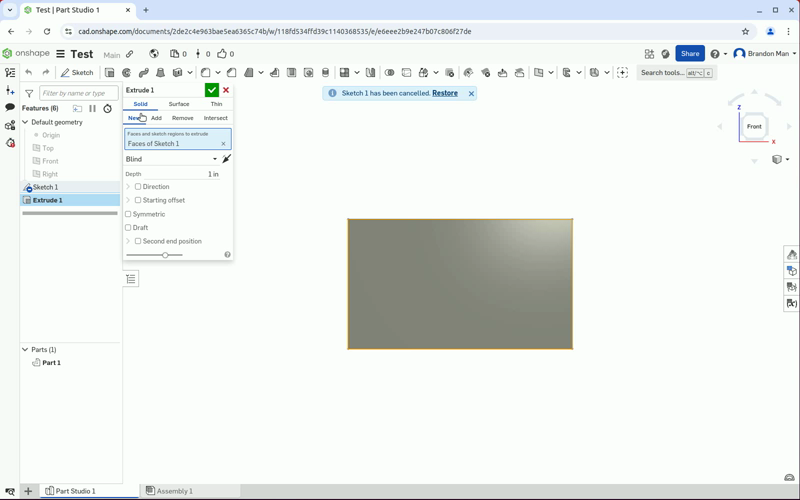
mouse_move(137, 120)
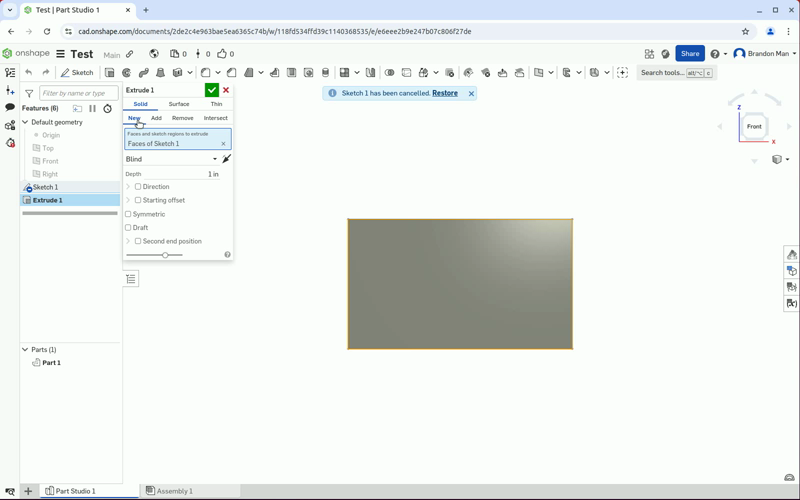
click(137, 120)
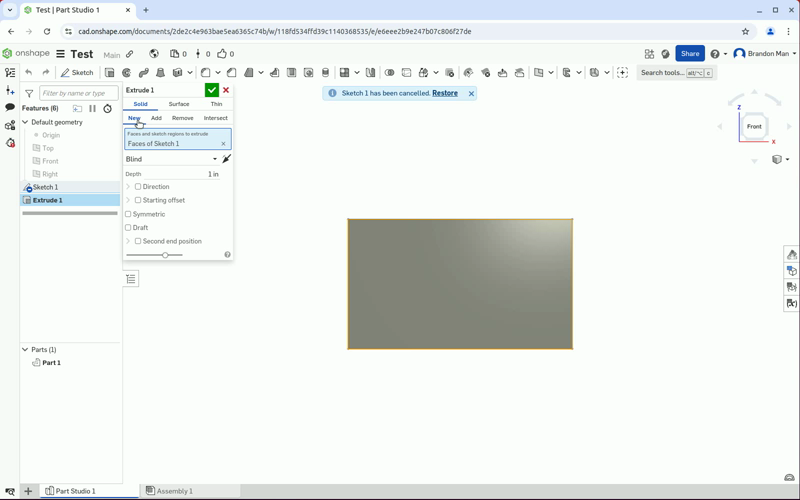
key(tab, 4)
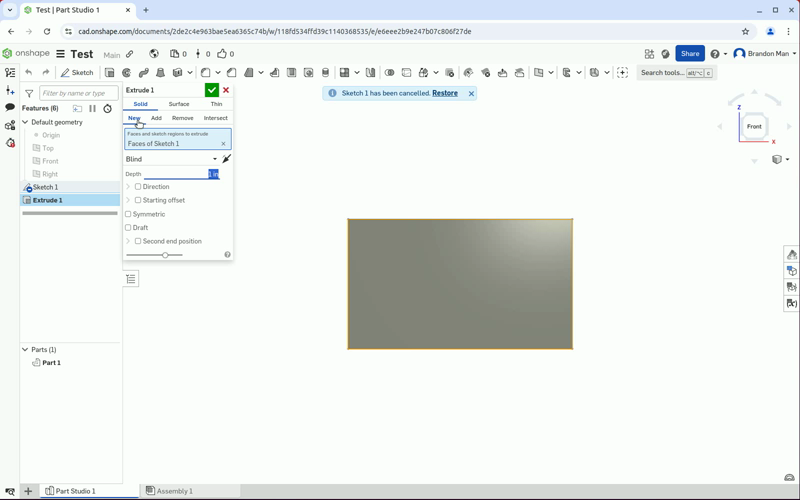
text(-0.241)
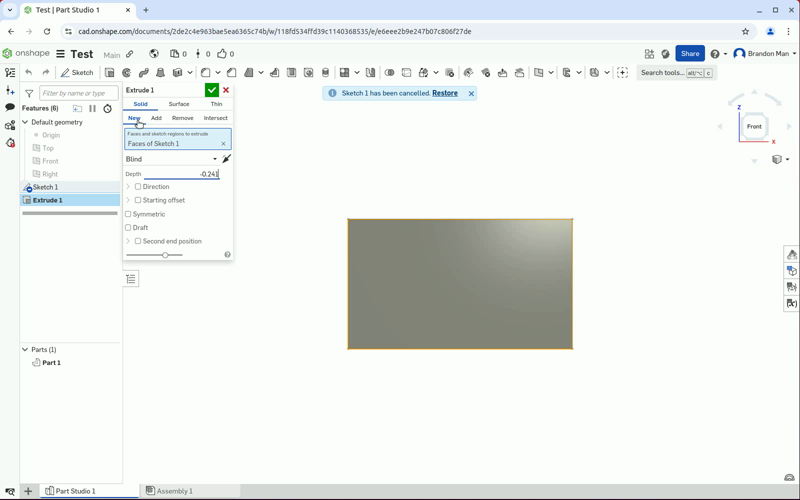
key(enter)
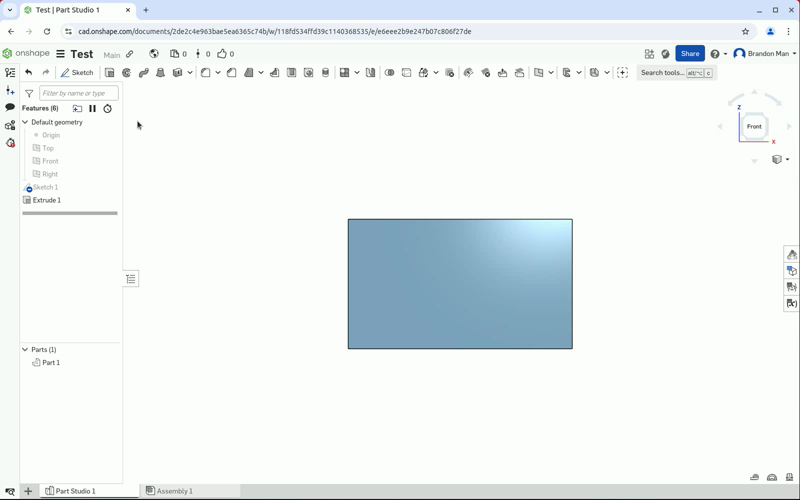
key(shift+h)
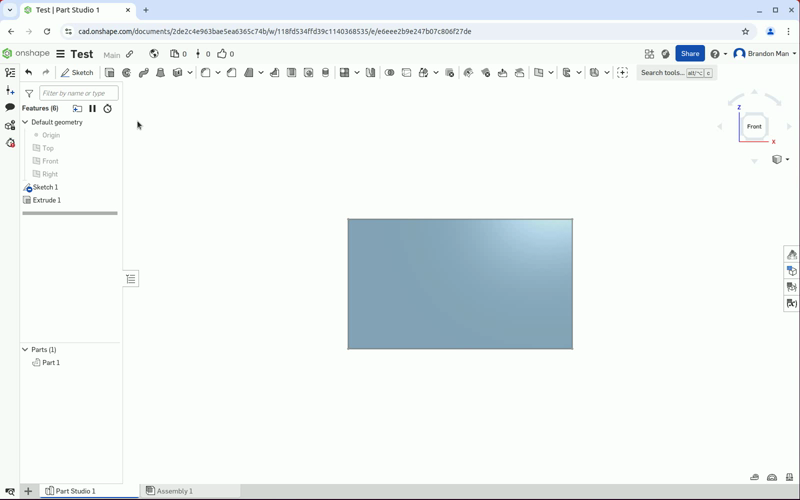
key(shift+h)
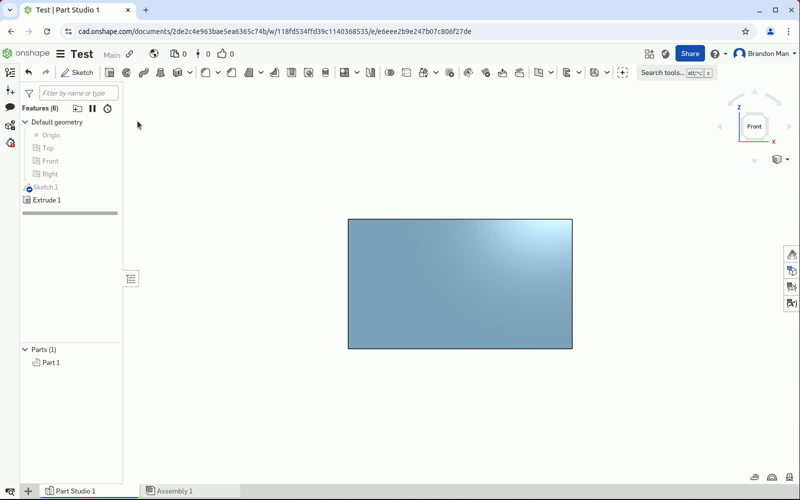
mouse_move(73, 189)
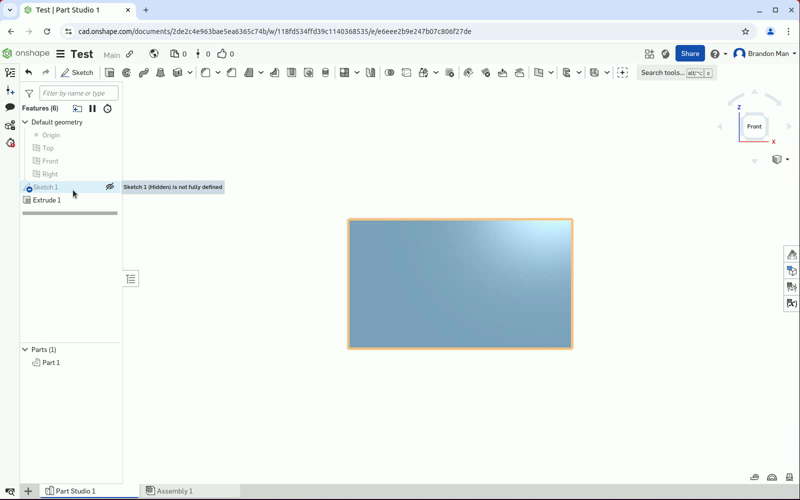
click(73, 189)
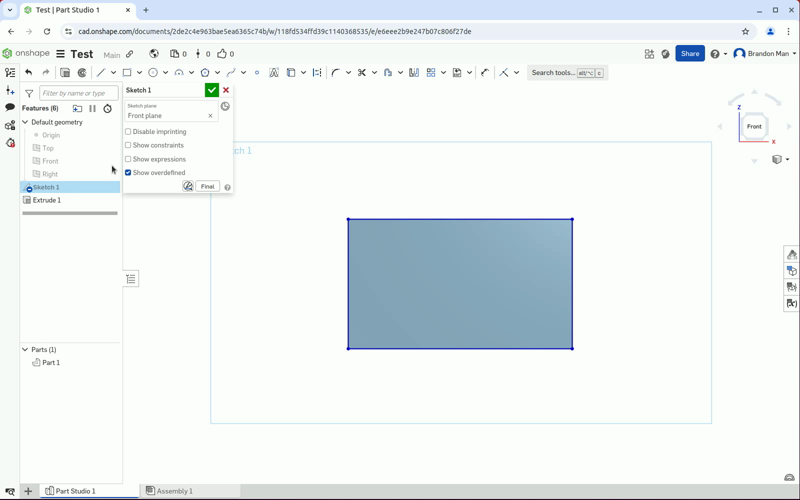
mouse_move(229, 92)
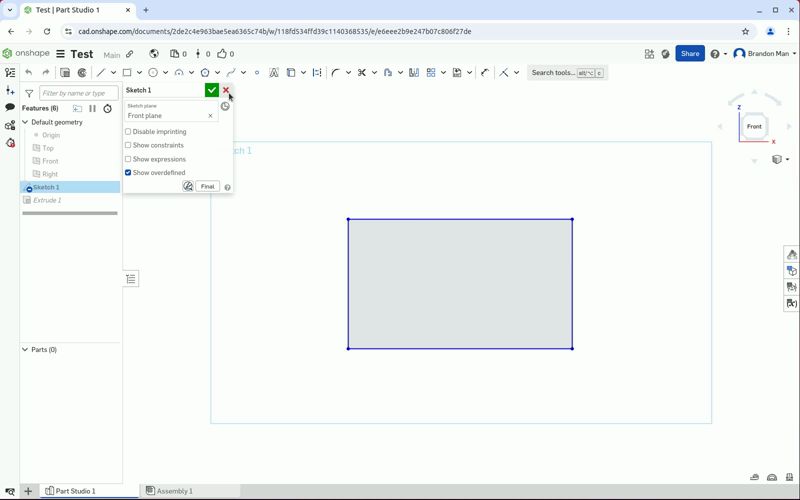
click(229, 92)
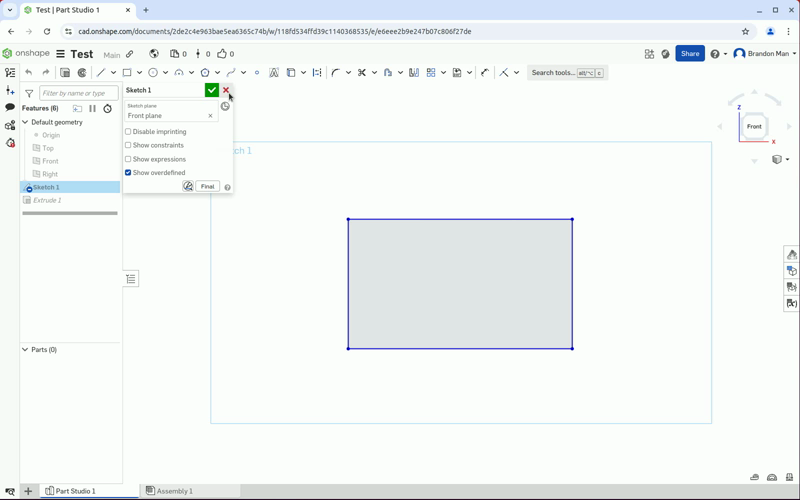
key(shift+s)
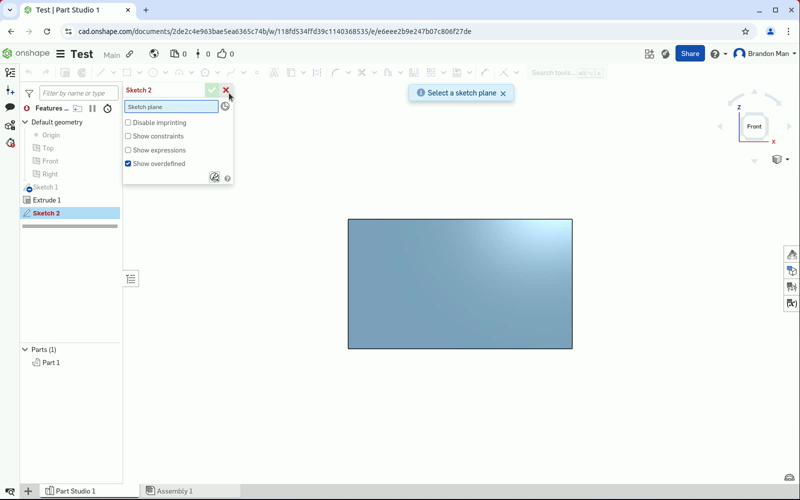
mouse_move(73, 163)
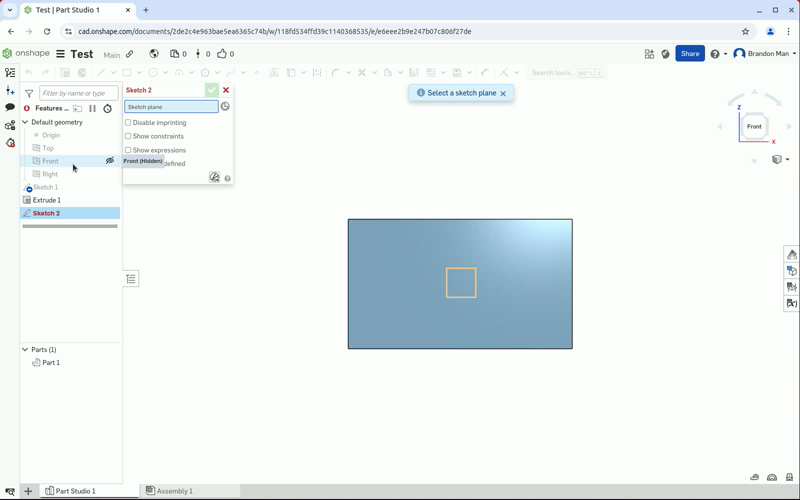
click(73, 163)
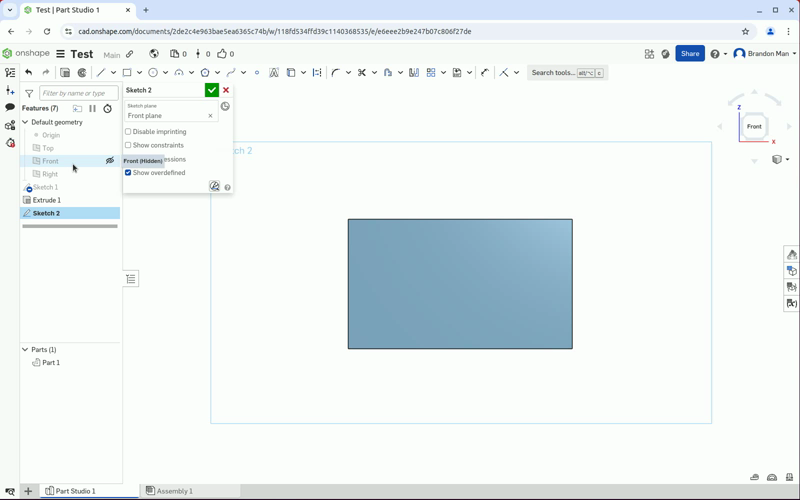
mouse_move(73, 352)
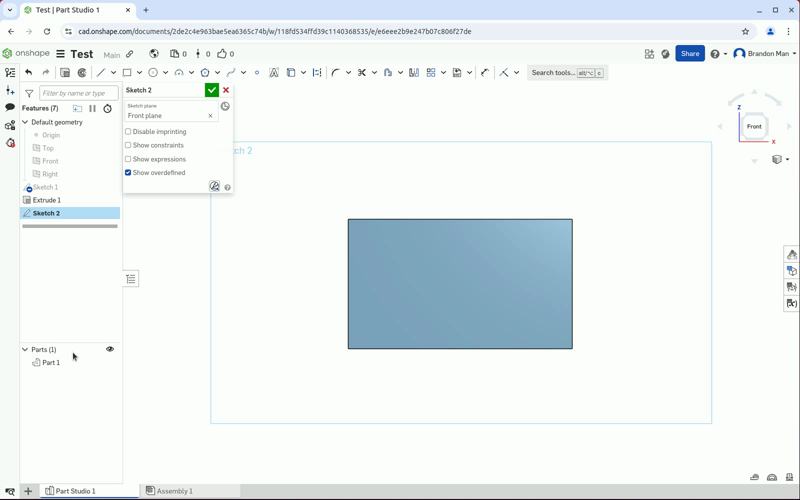
key(y)
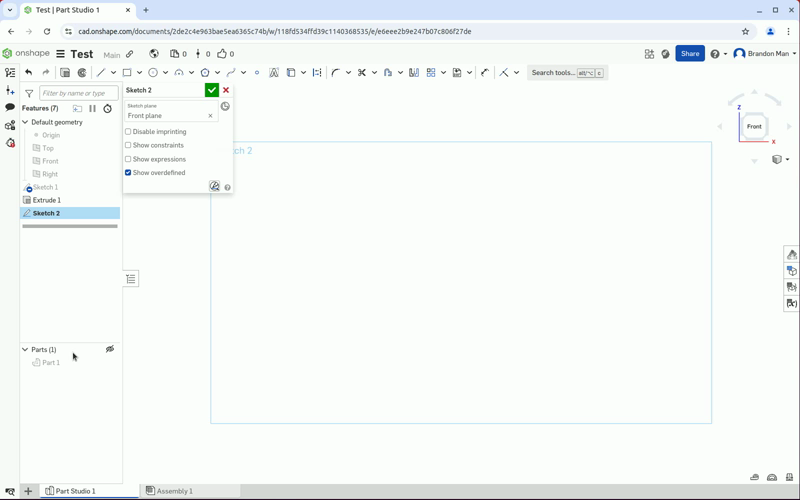
key(l)
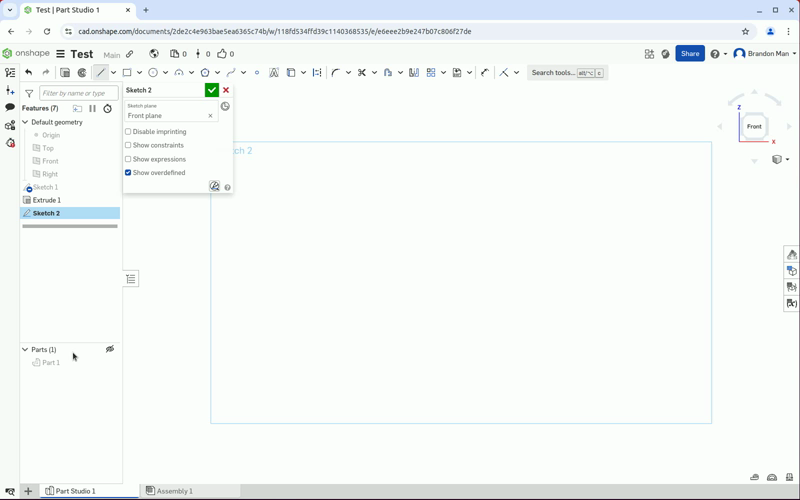
key_down(shift)
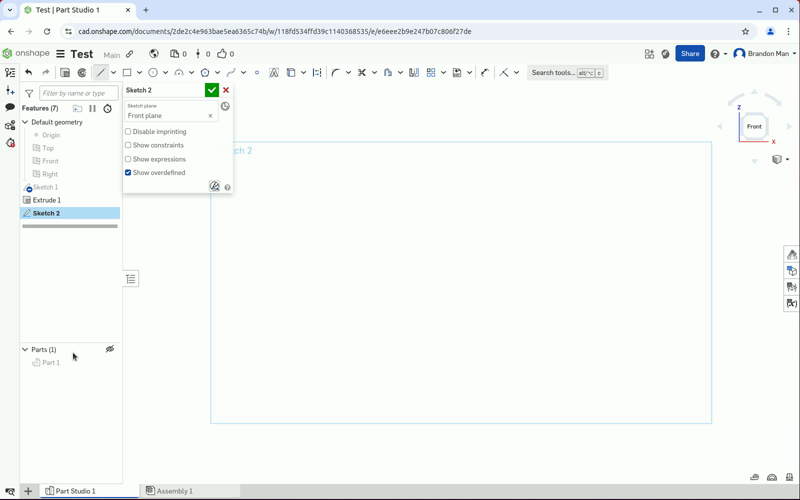
mouse_move(348, 348)
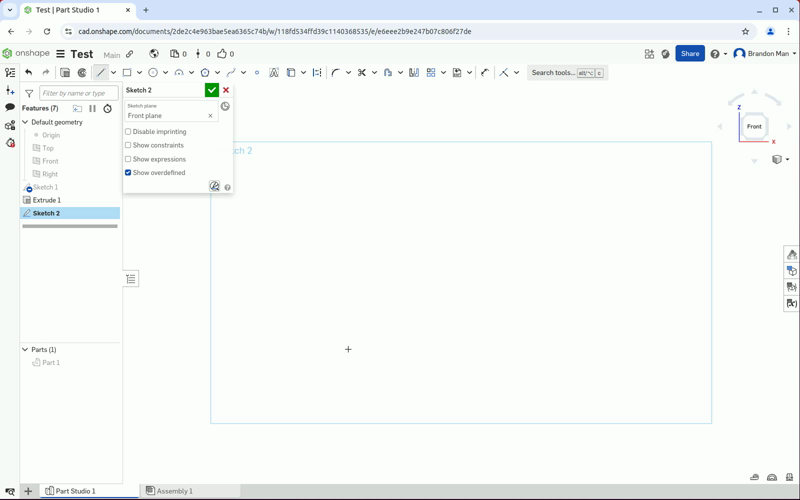
click(348, 348)
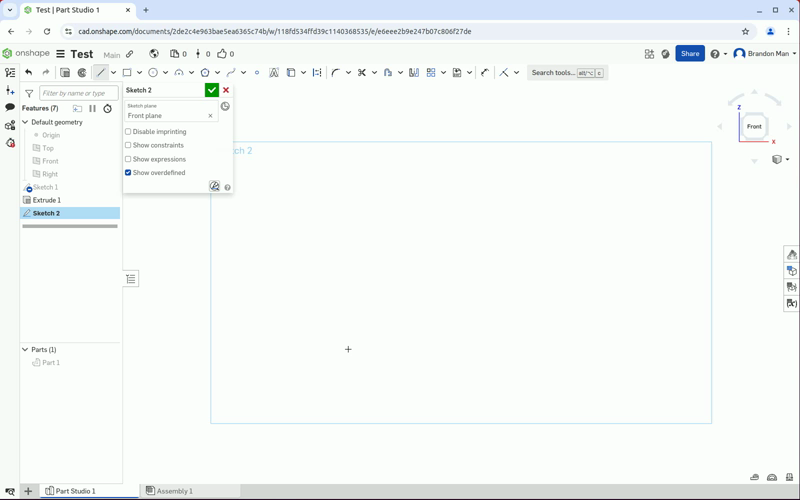
key_up(shift)
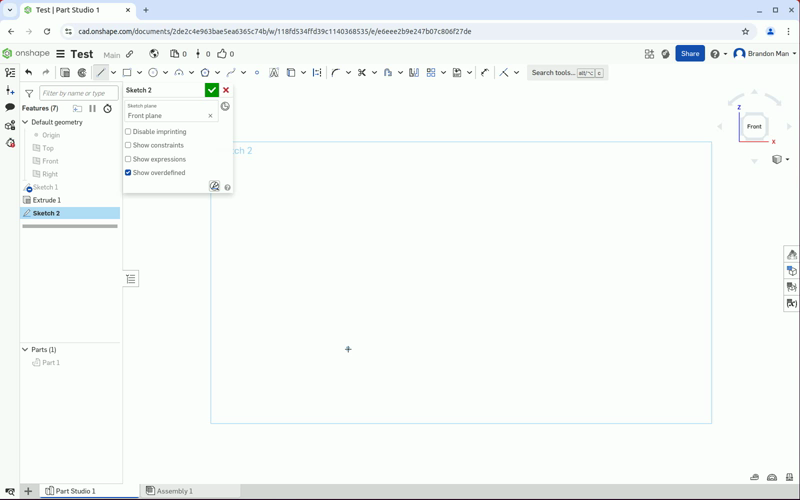
key_down(shift)
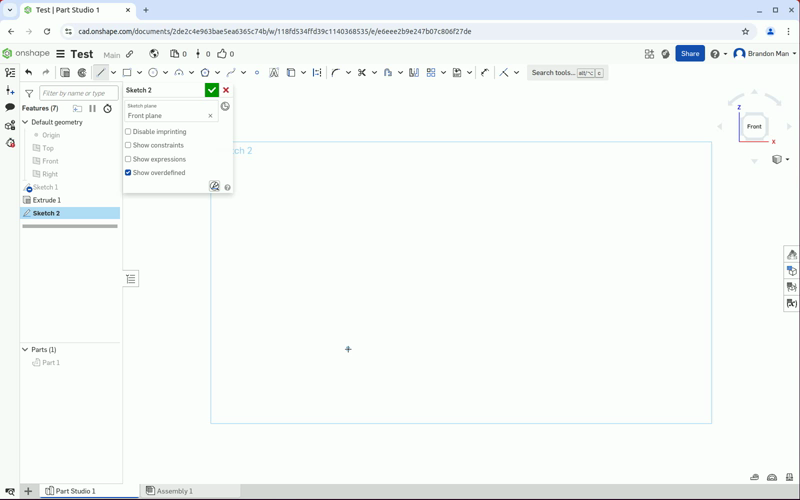
mouse_move(572, 348)
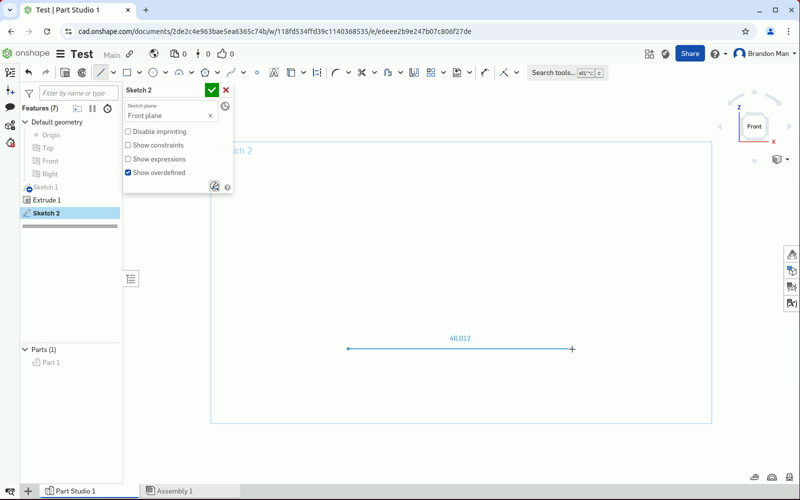
click(572, 348)
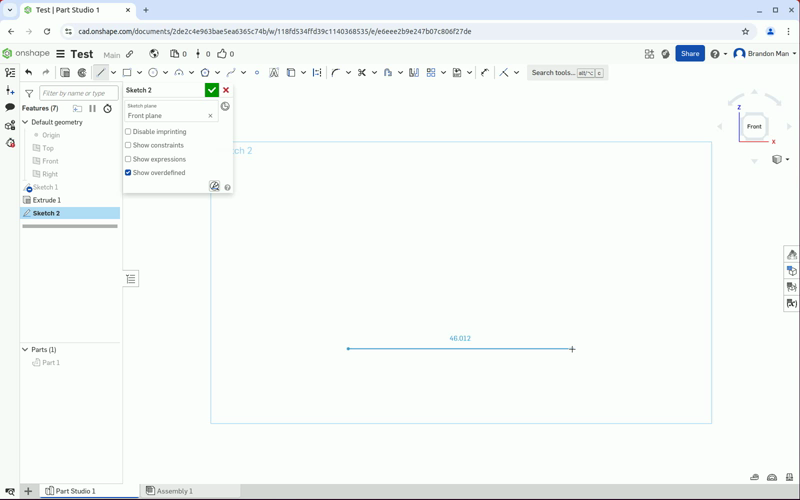
key_up(shift)
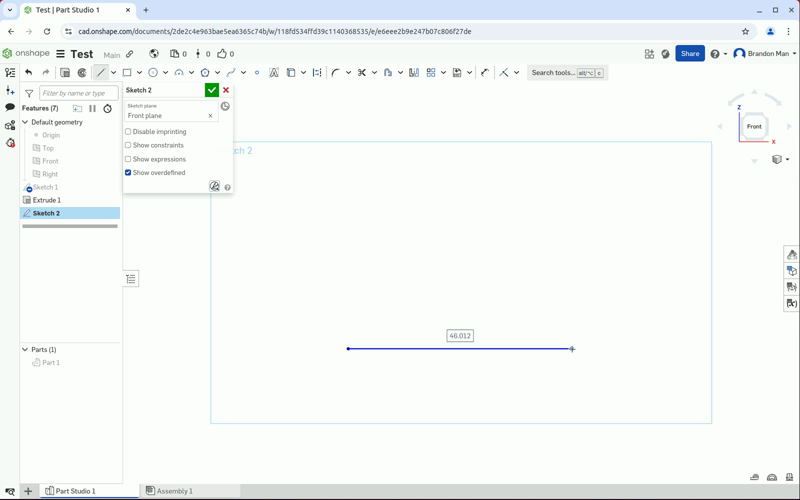
key_down(shift)
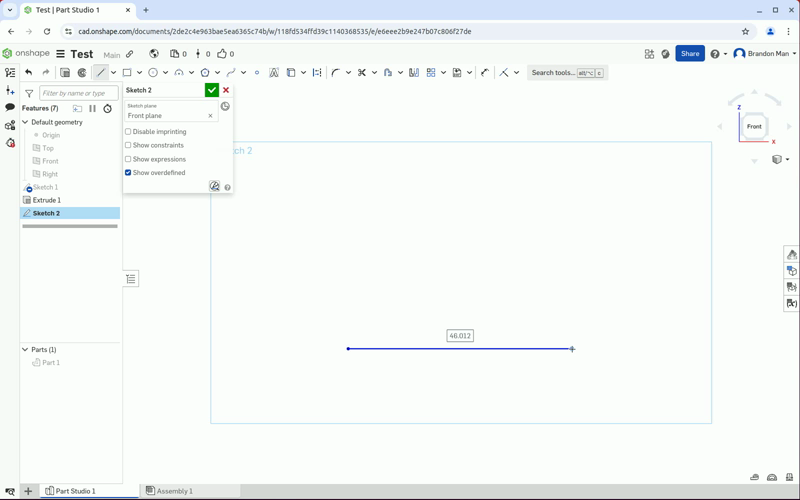
mouse_move(572, 219)
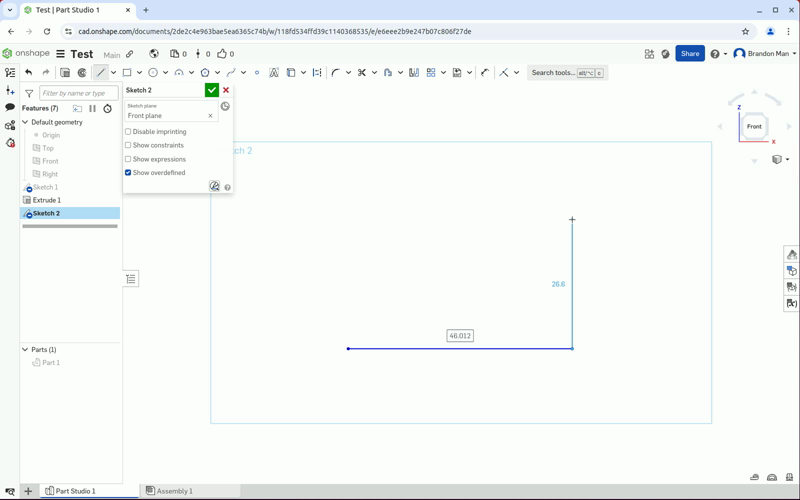
click(572, 219)
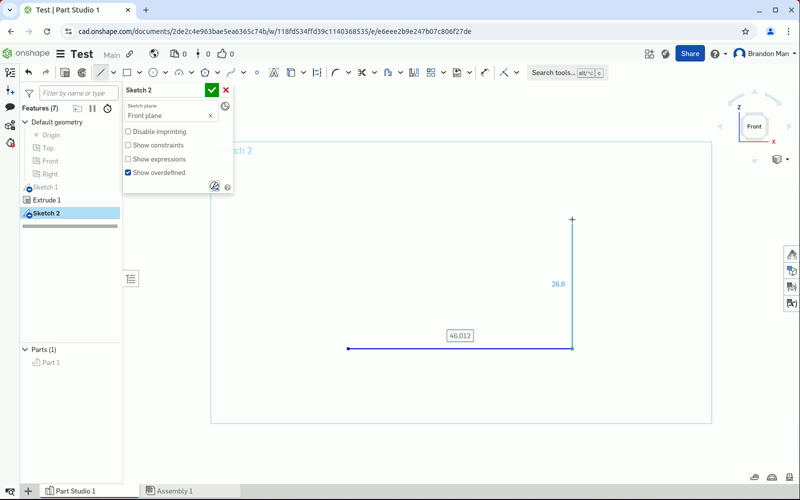
key_up(shift)
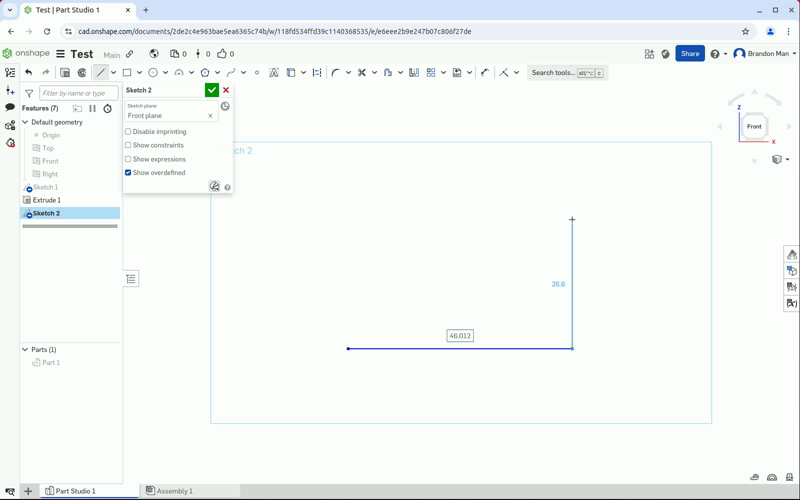
key_down(shift)
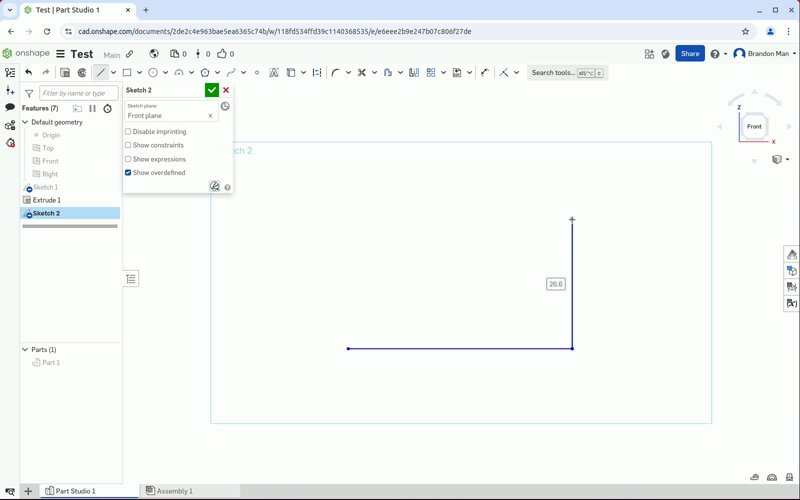
mouse_move(348, 219)
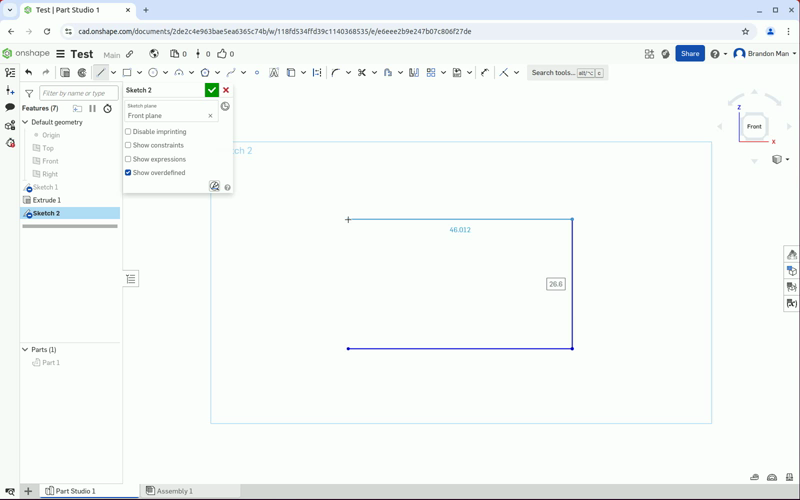
click(348, 219)
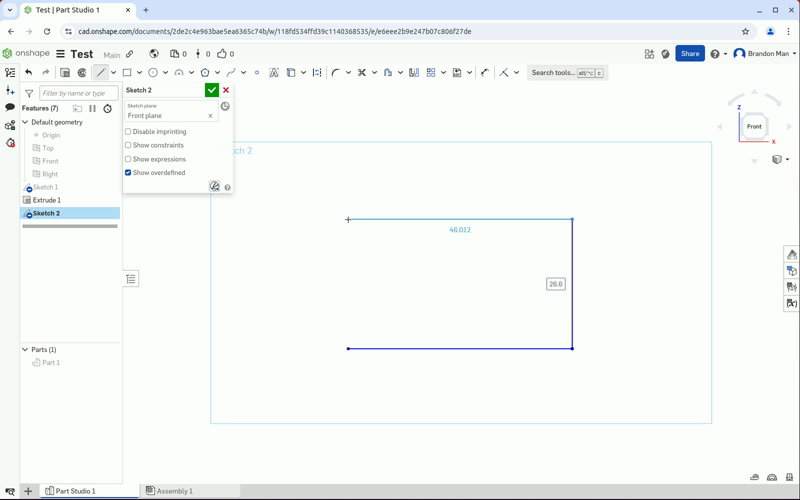
key_up(shift)
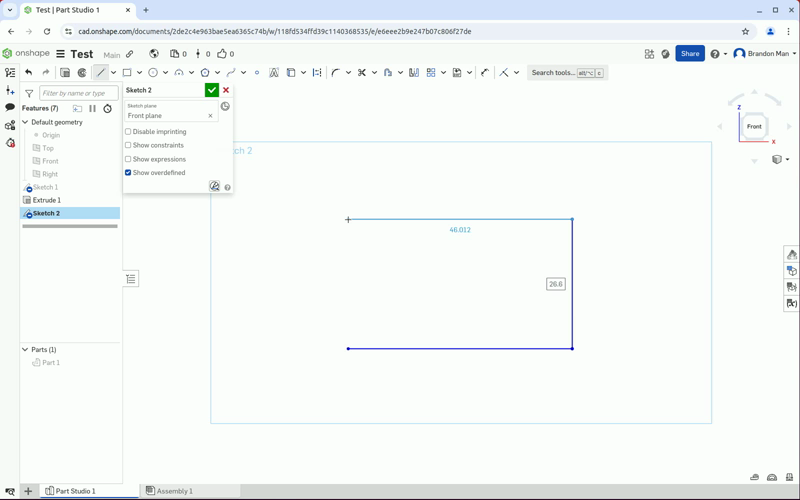
key_down(shift)
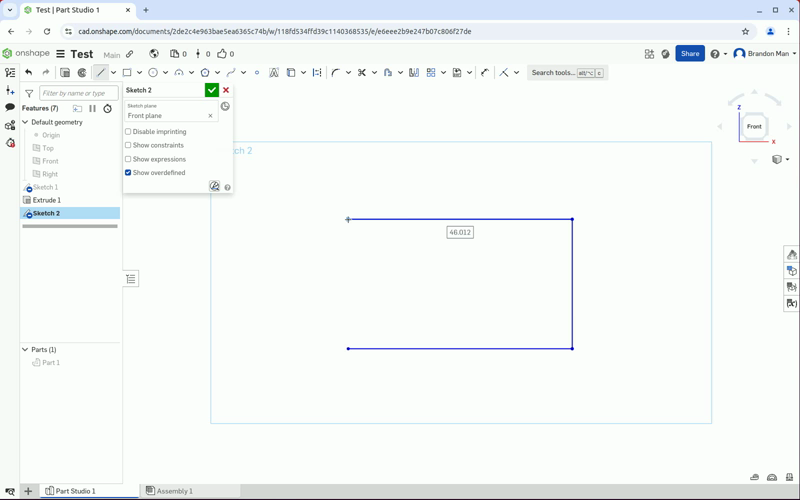
mouse_move(348, 348)
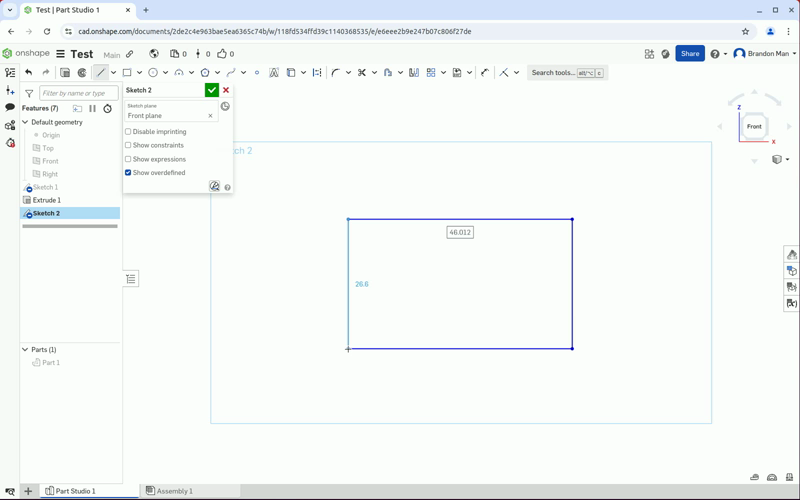
key_up(shift)
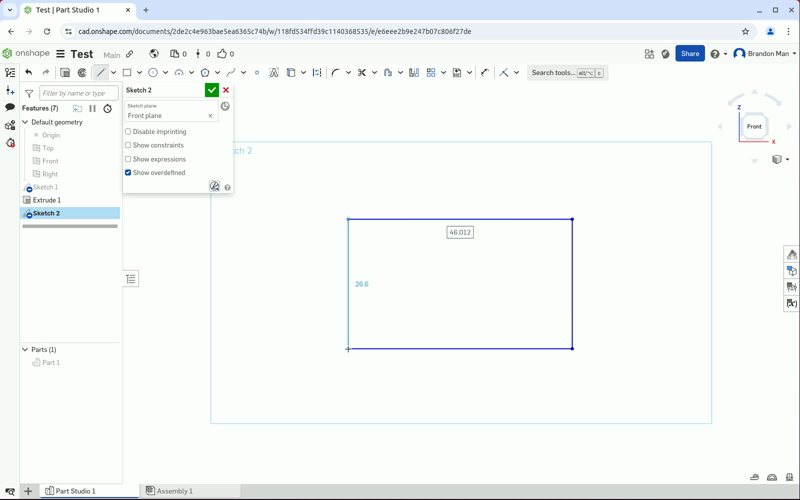
click(348, 348)
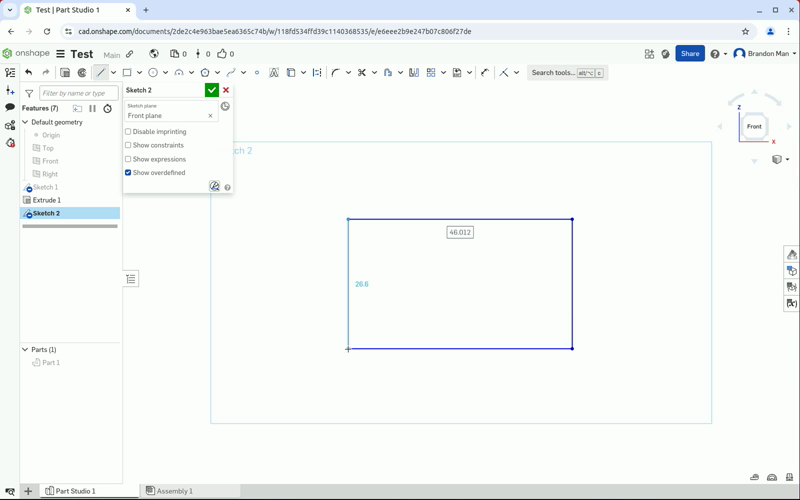
key(esc)
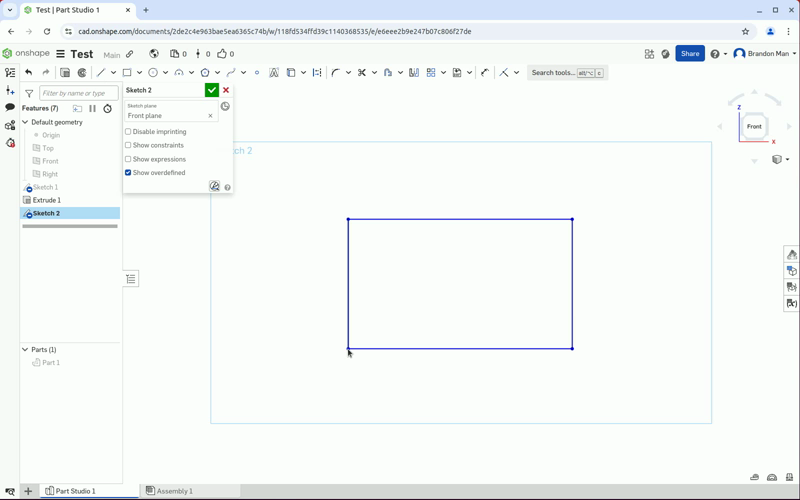
mouse_move(454, 239)
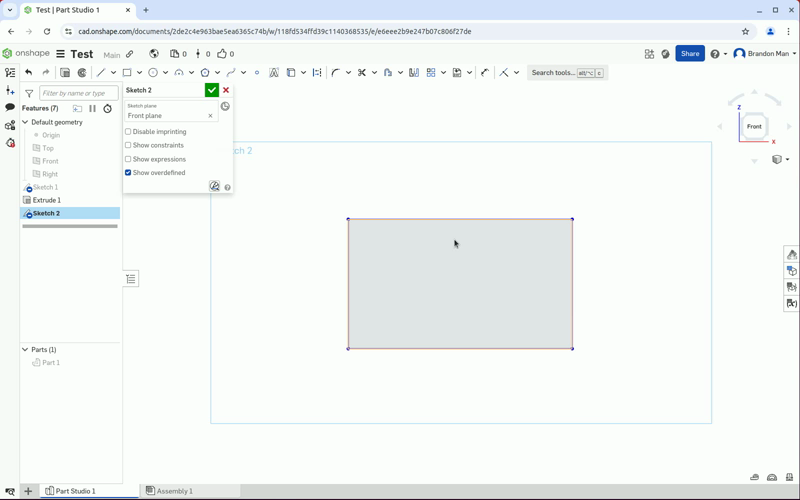
click(454, 239)
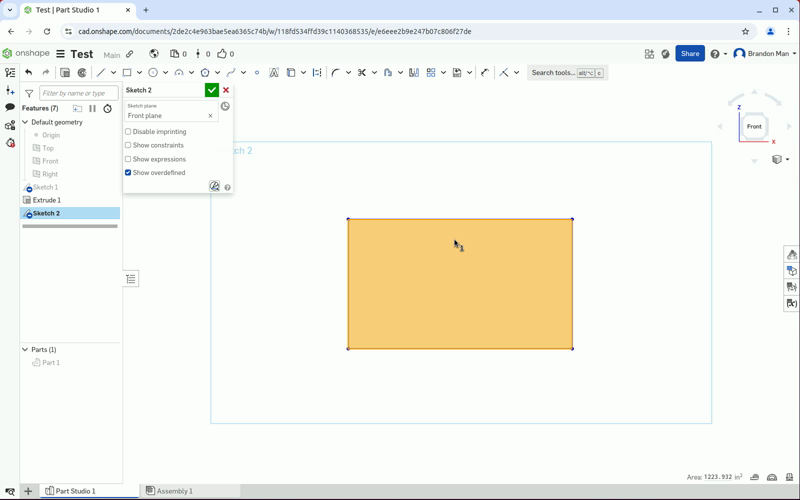
mouse_move(73, 352)
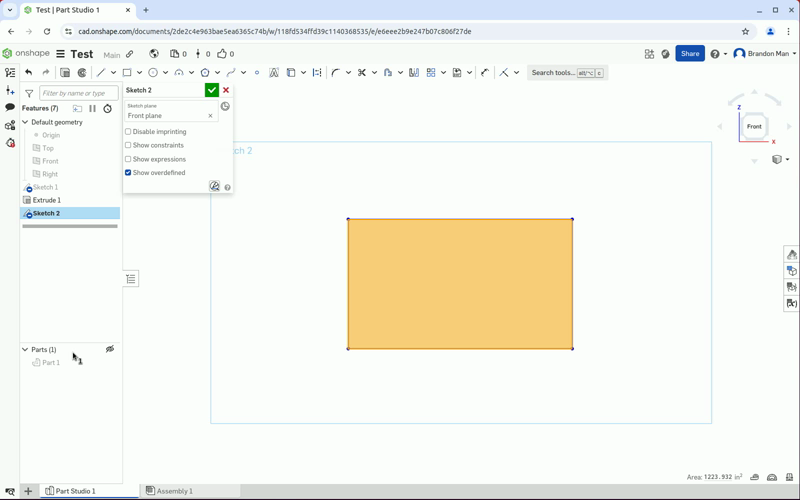
key(shift+y)
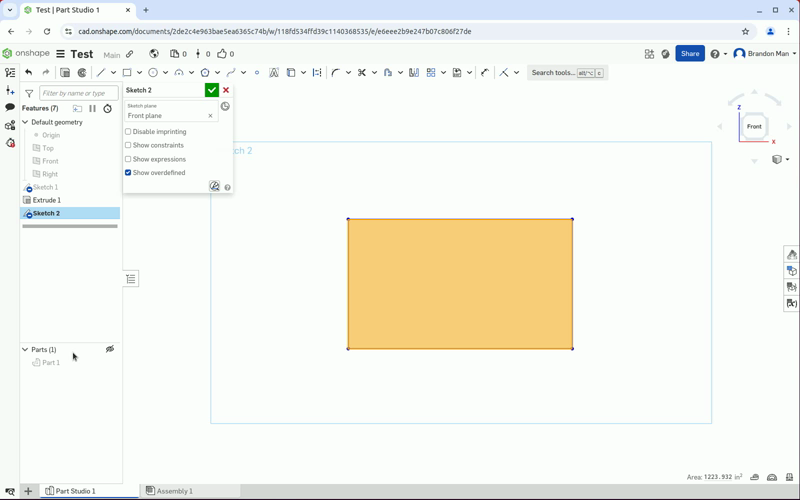
key(shift+e)
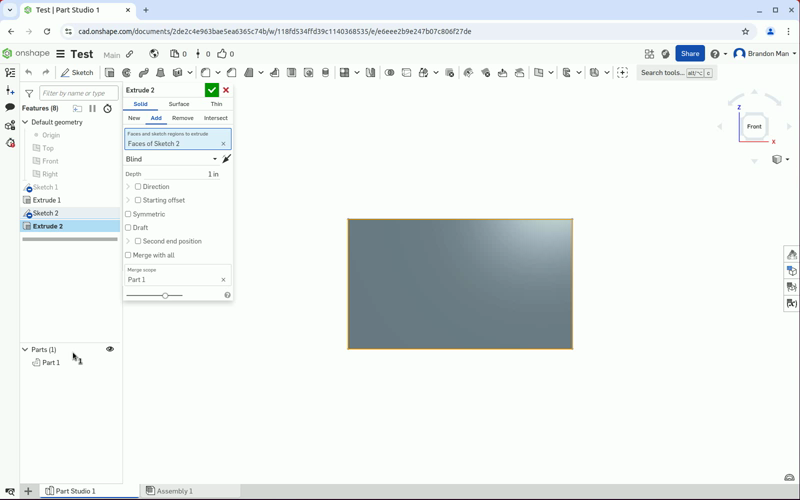
mouse_move(143, 106)
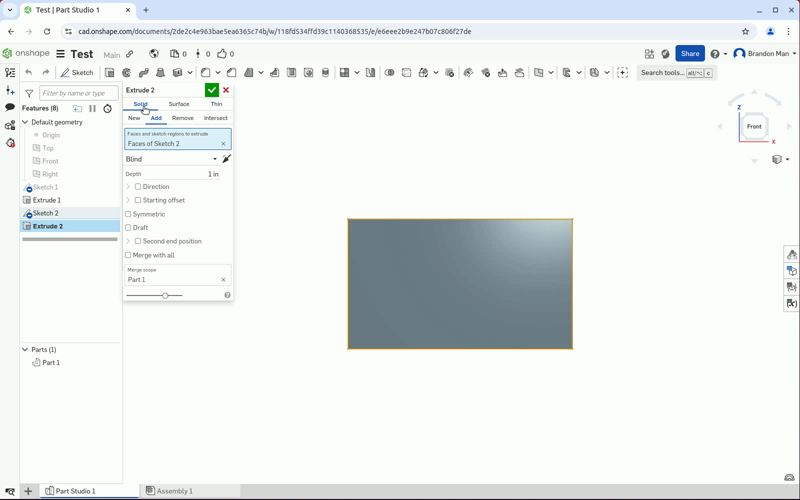
click(143, 106)
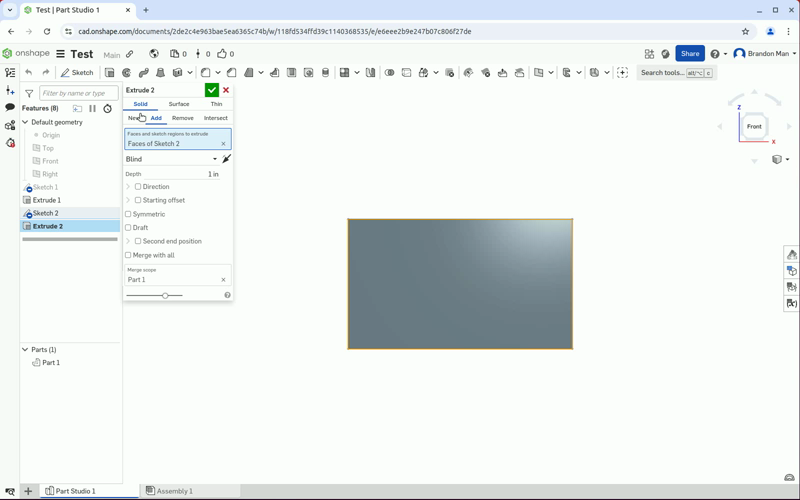
mouse_move(137, 120)
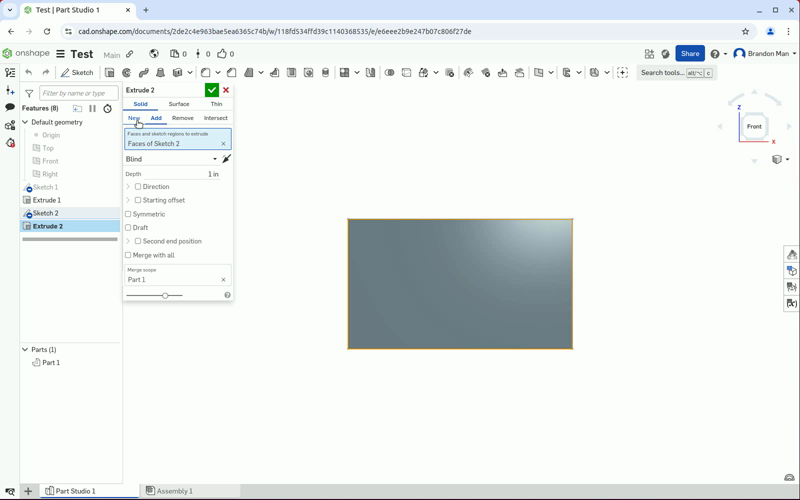
click(137, 120)
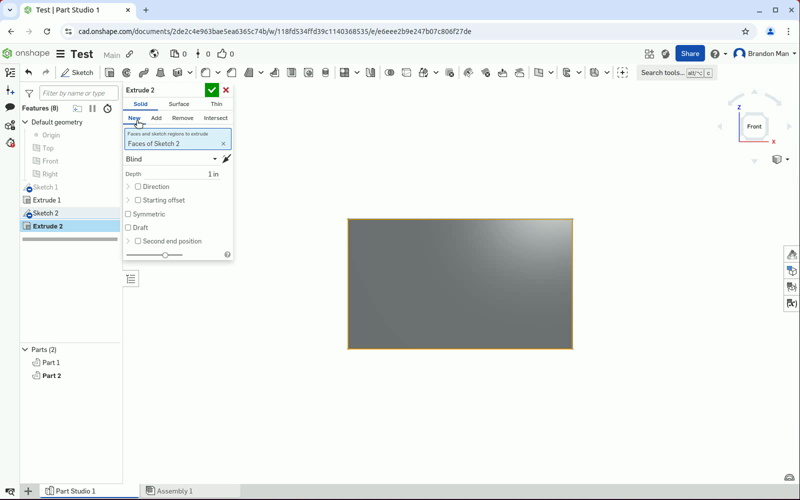
key(tab, 4)
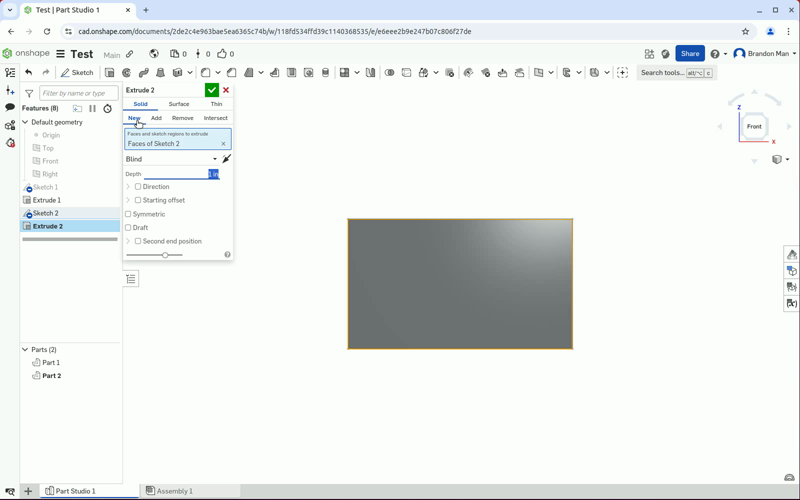
text(-0.241)
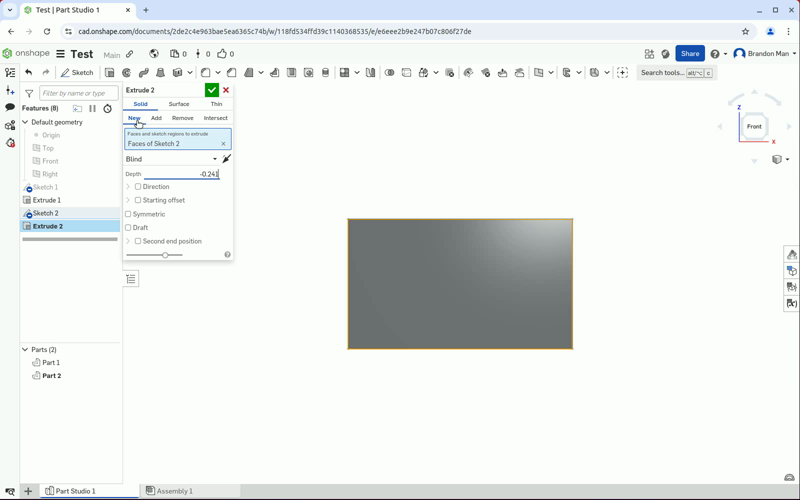
key(enter)
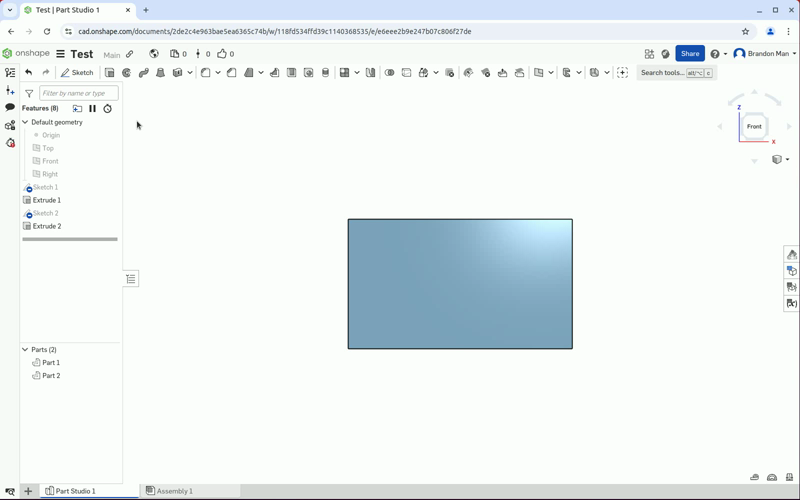
key(shift+h)
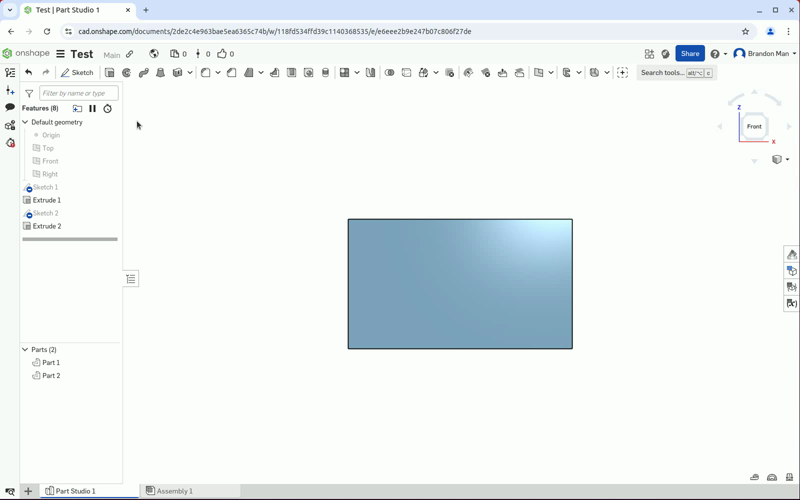
key(shift+h)
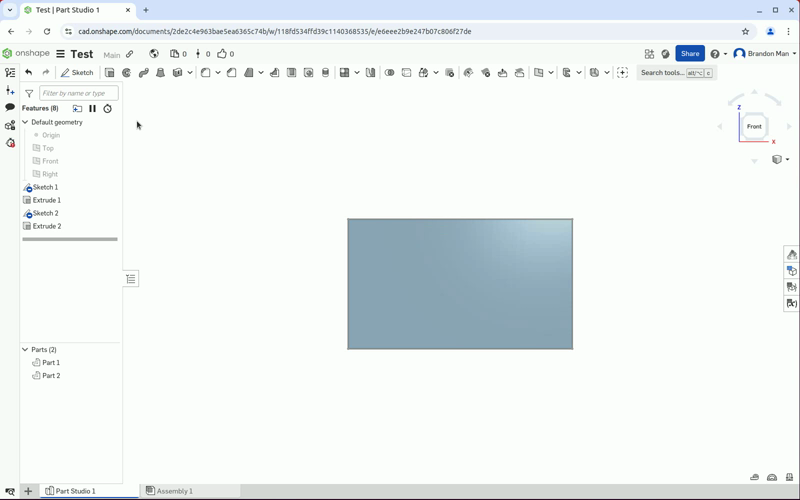
key(shift+7)
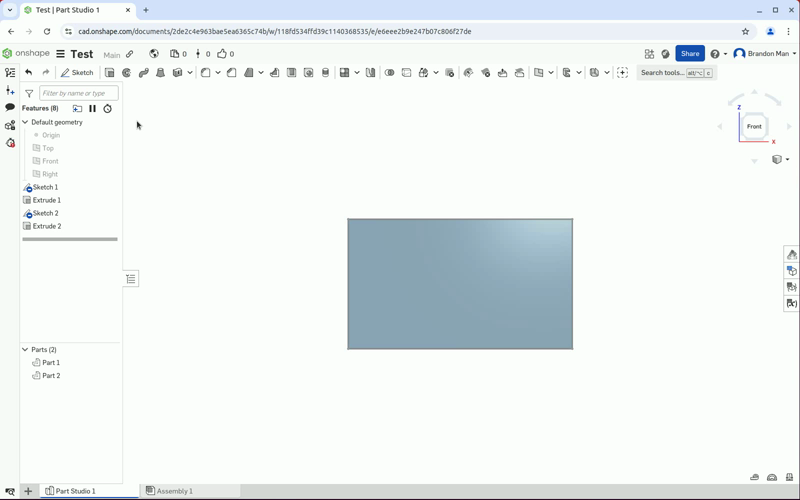
key(left, 2)
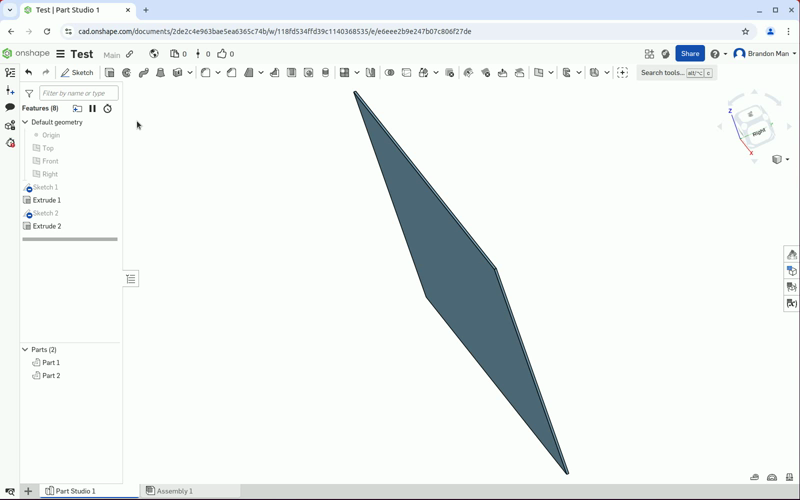
key(down, 2)
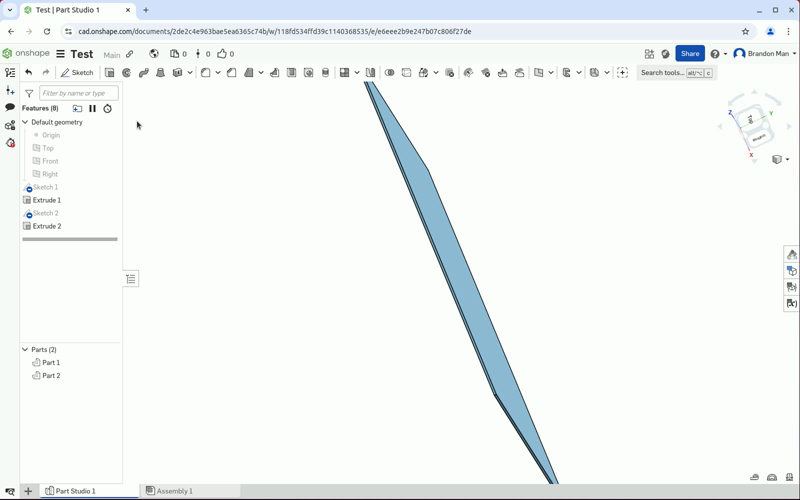
key(up, 2)
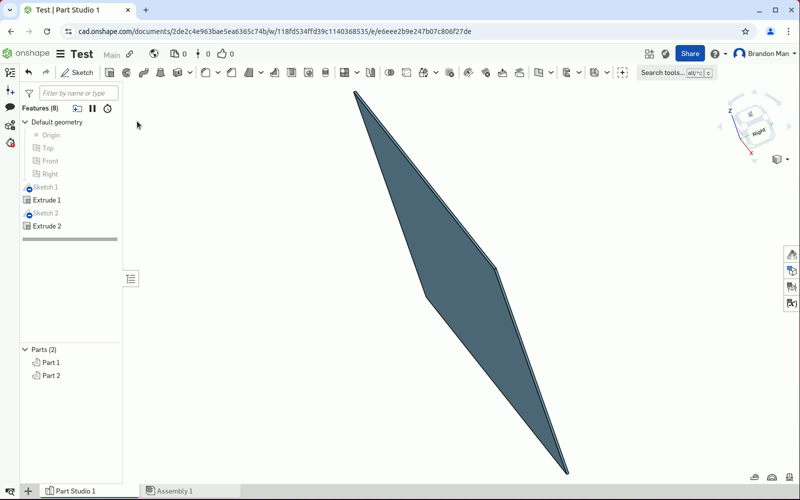
key(right, 2)
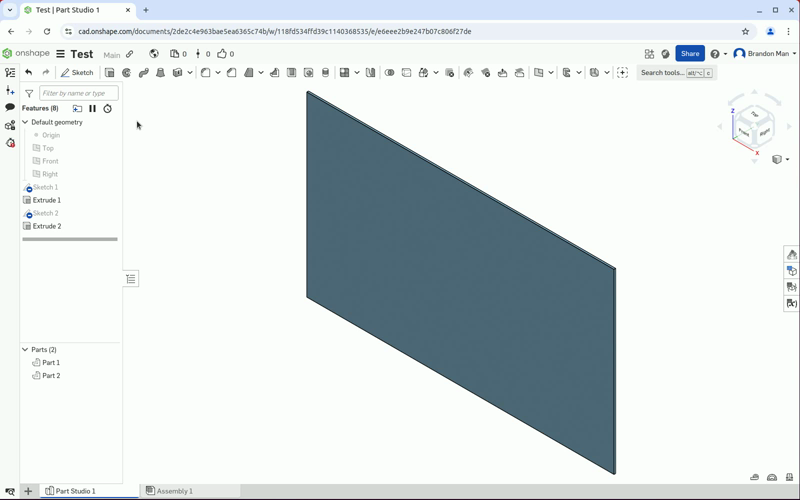
mouse_move(73, 189)
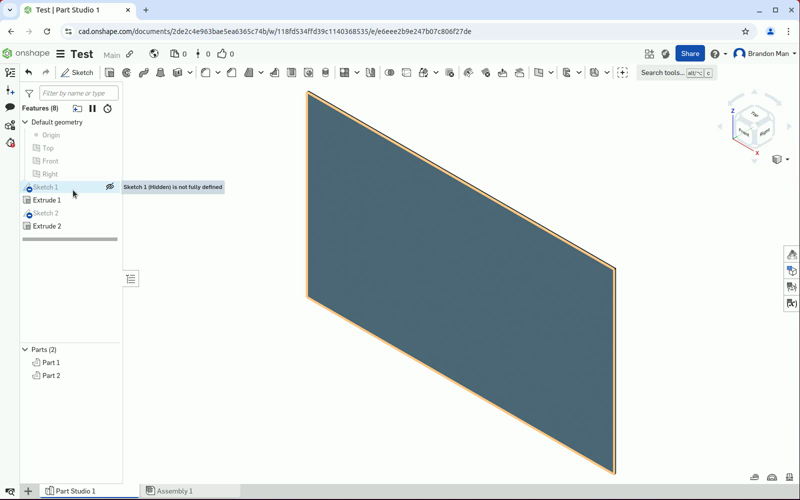
click(73, 189)